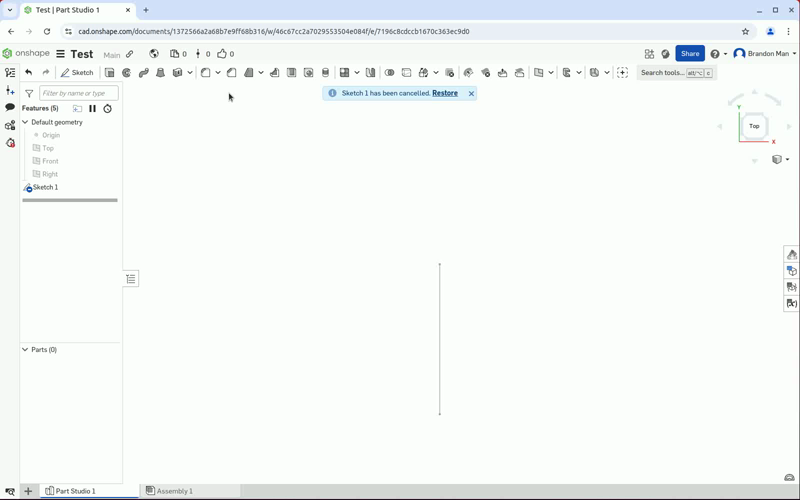
key(shift+h)
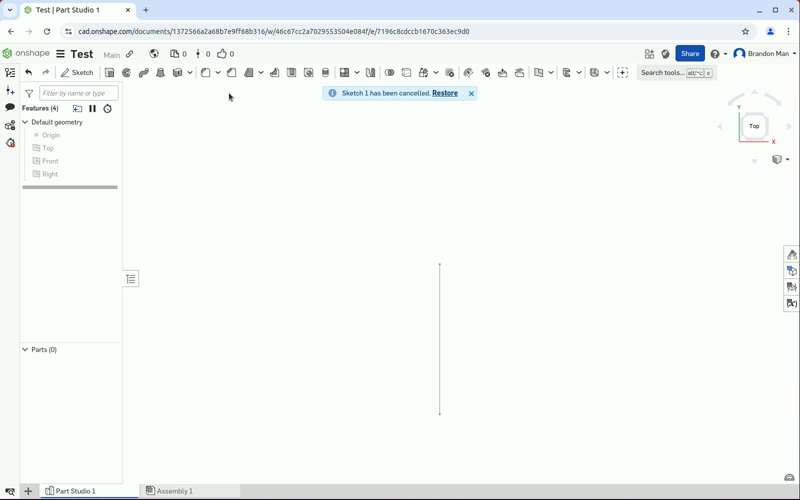
mouse_move(73, 352)
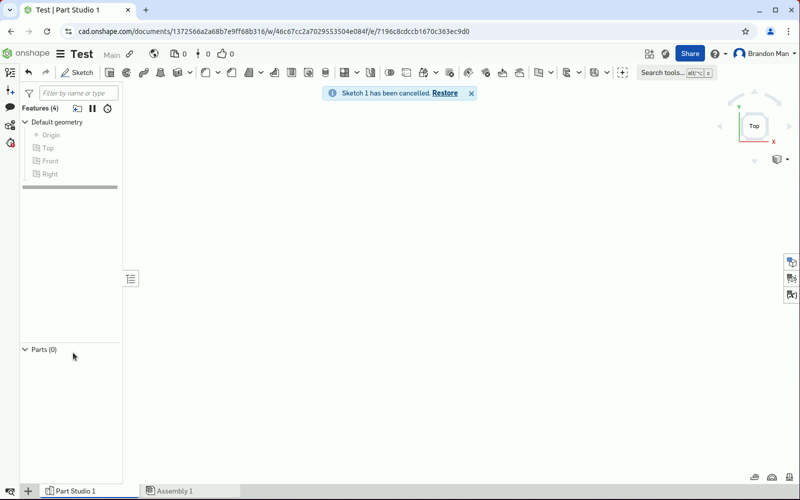
key(y)
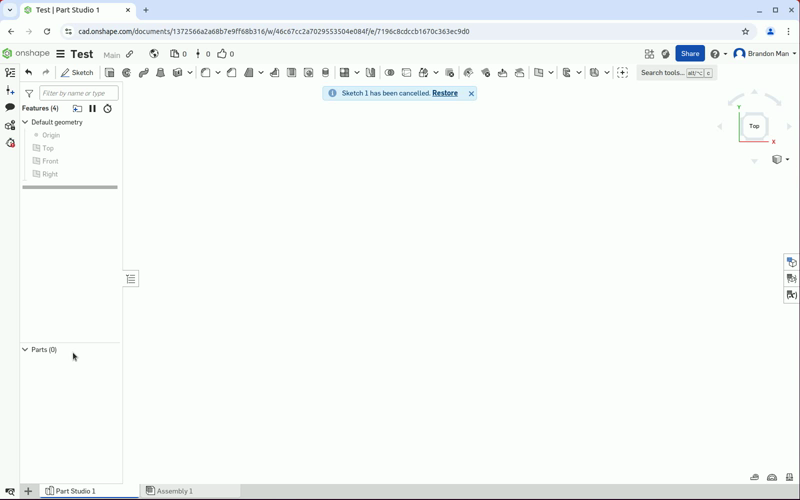
key(shift+p)
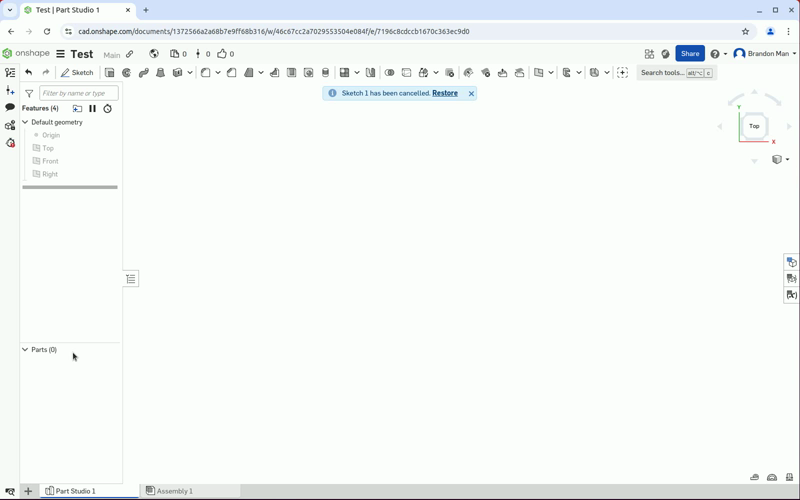
key(space)
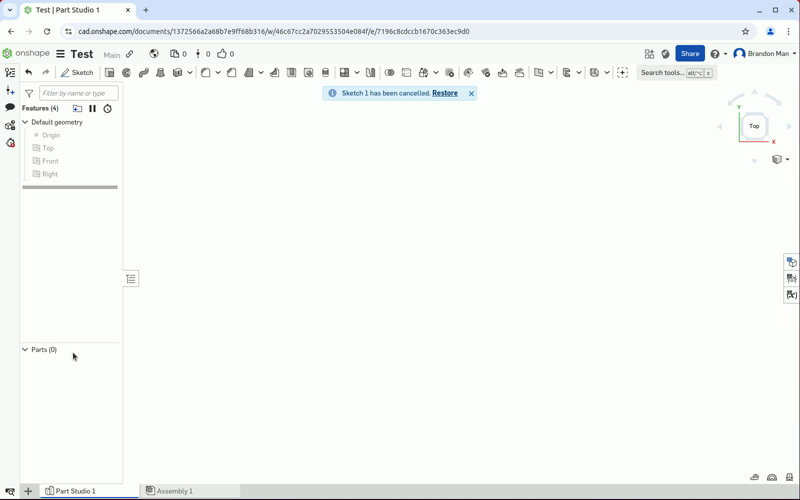
key_down(shift)
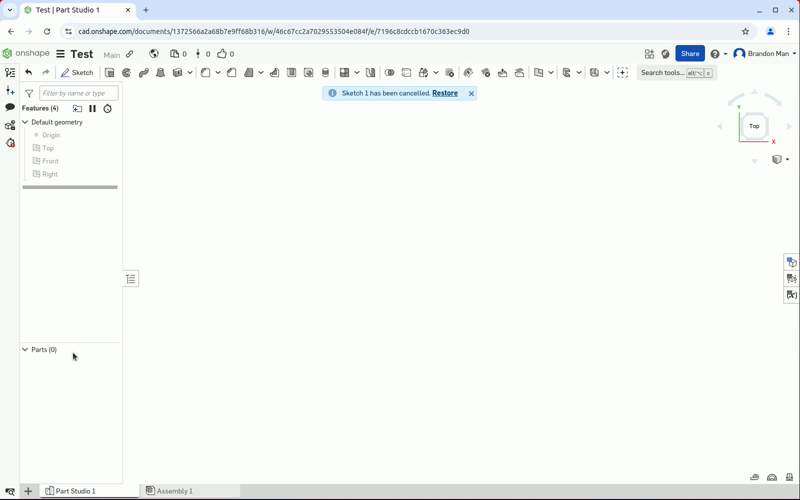
key(up)
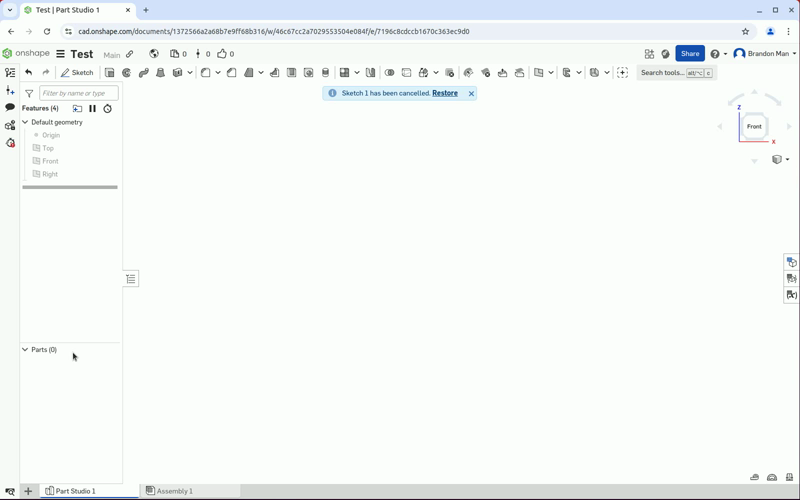
key_up(shift)
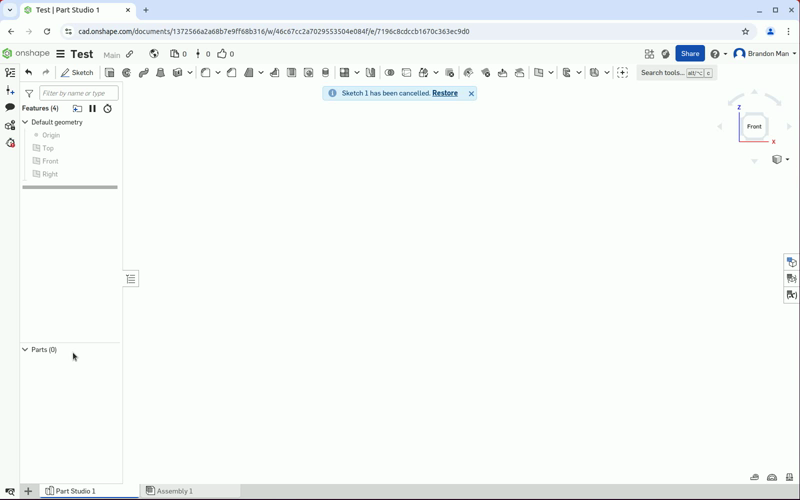
mouse_move(73, 352)
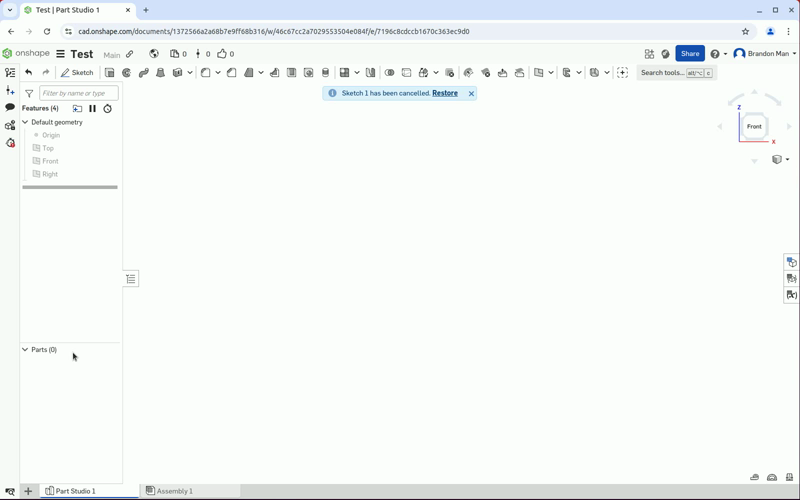
key(shift+y)
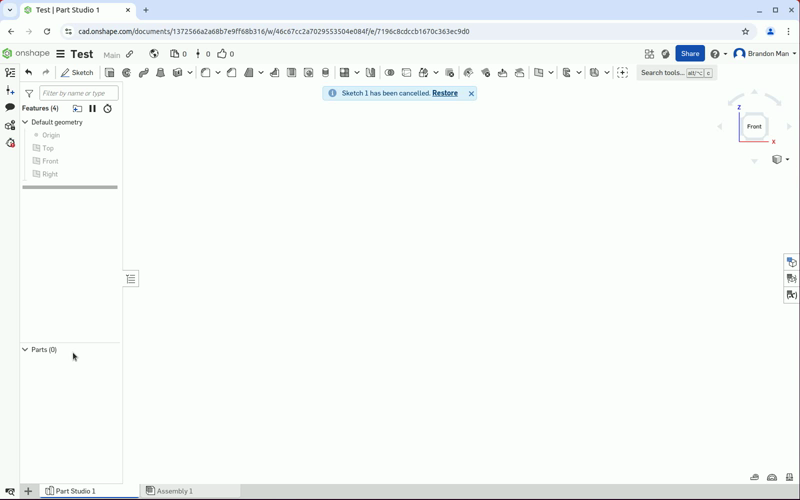
key(shift+s)
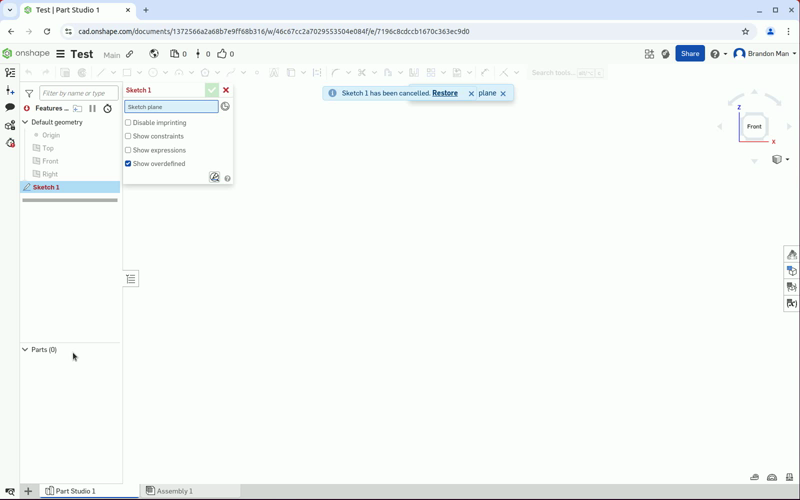
mouse_move(73, 163)
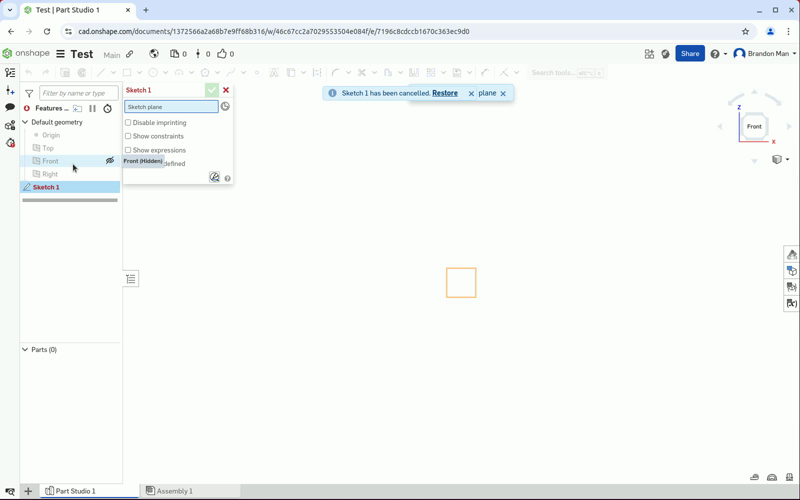
click(73, 163)
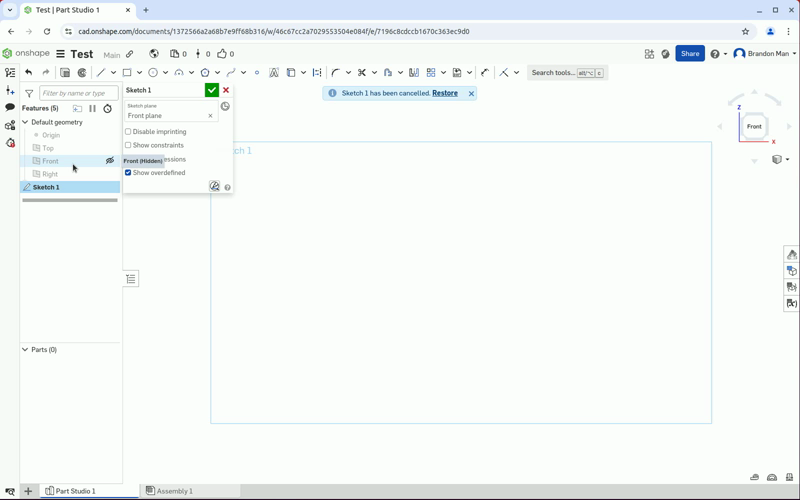
mouse_move(73, 352)
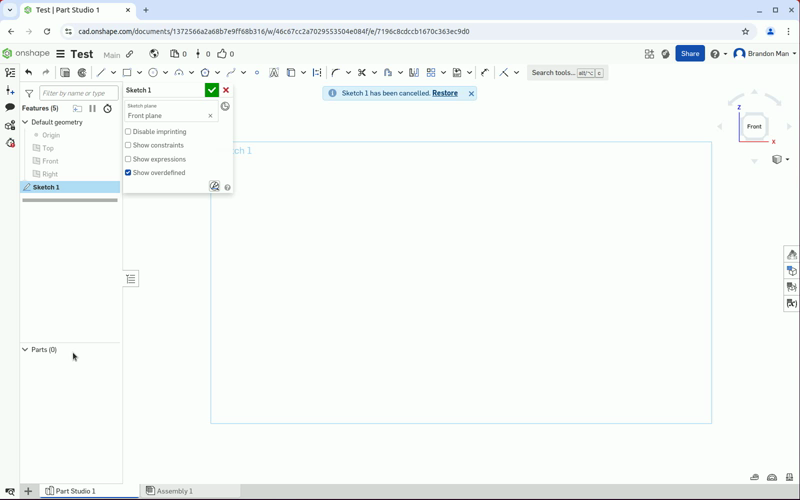
key(y)
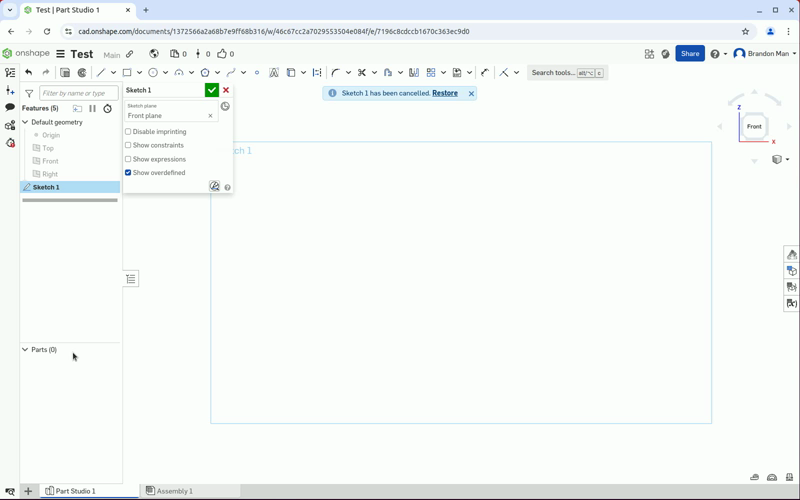
key(l)
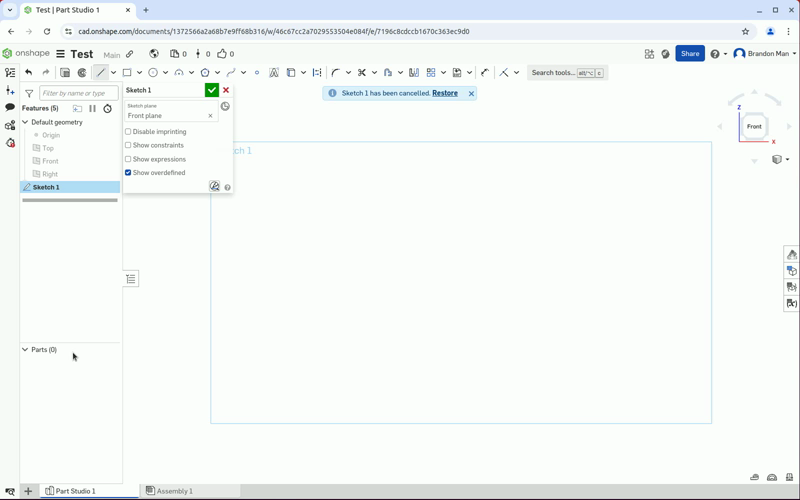
key_down(shift)
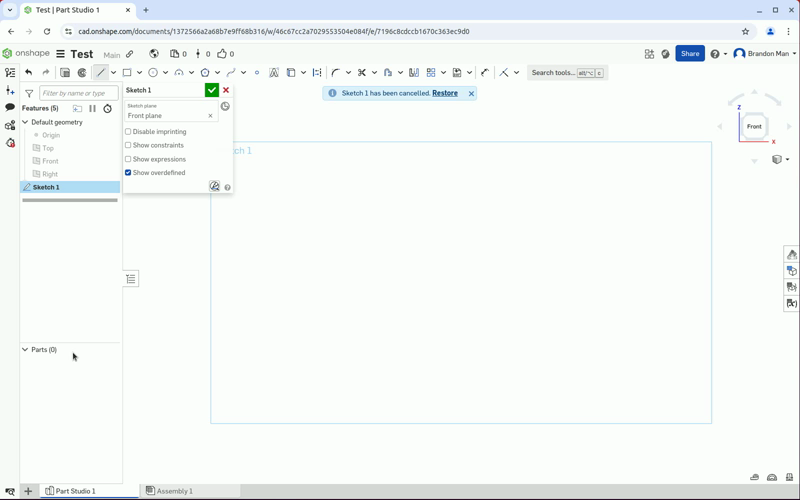
mouse_move(460, 282)
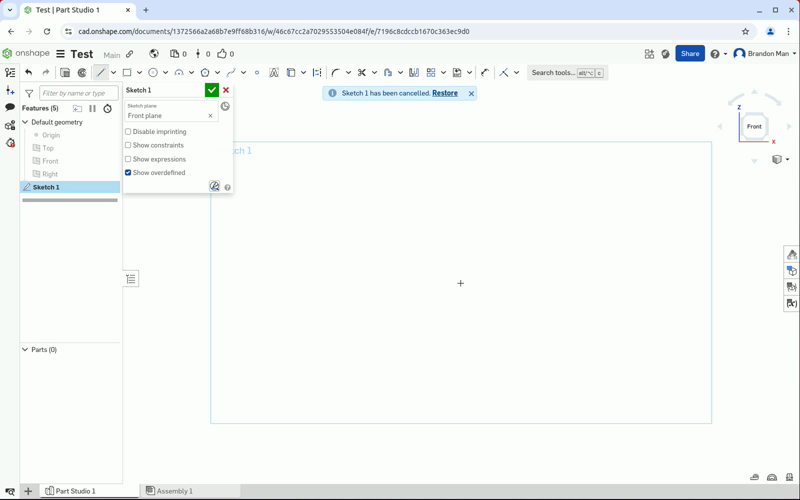
click(460, 282)
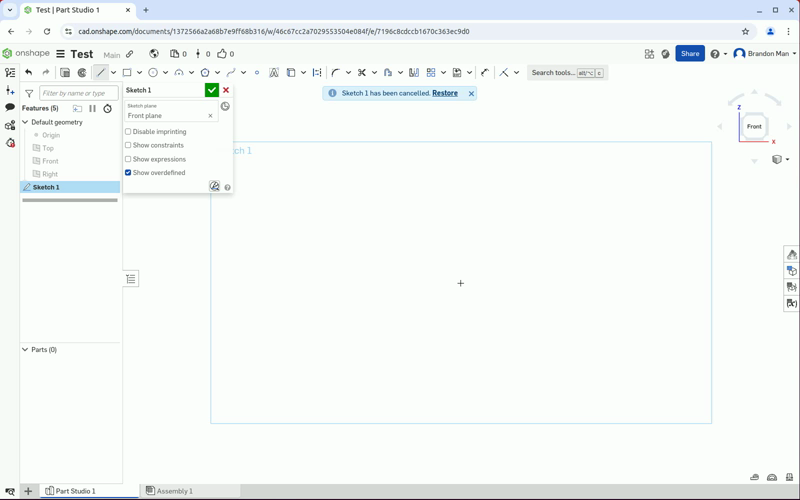
key_up(shift)
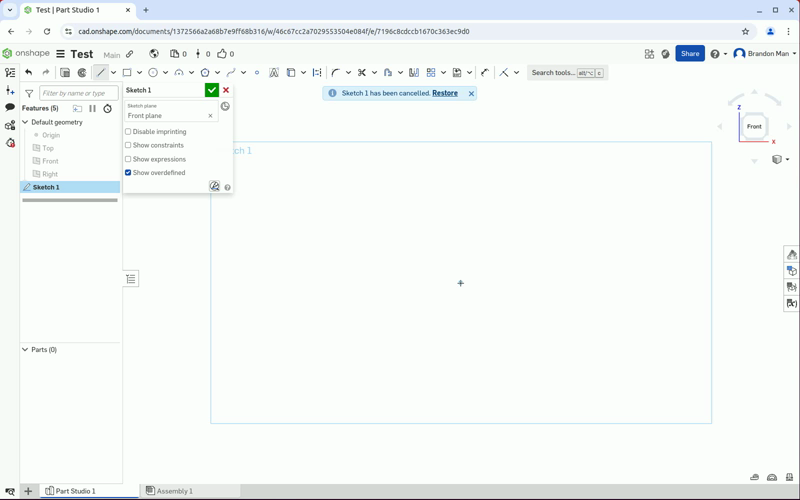
key_down(shift)
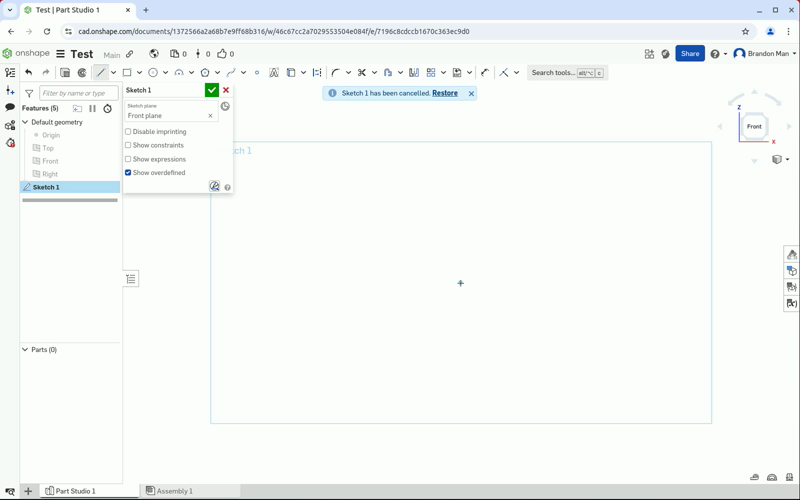
mouse_move(557, 282)
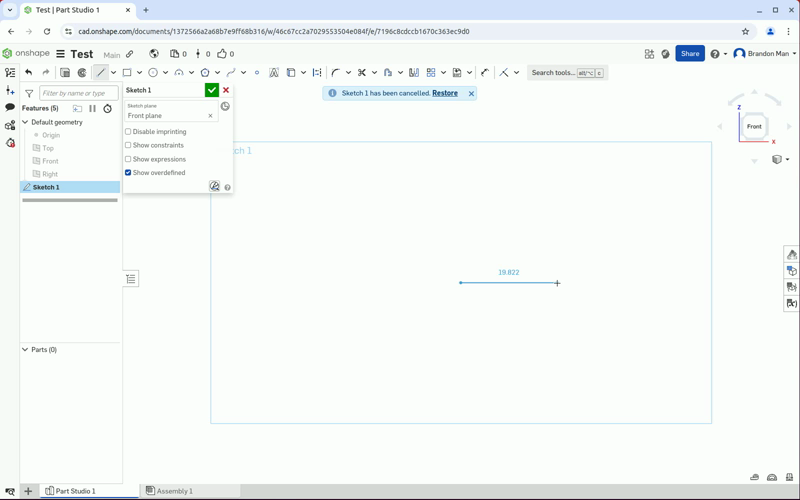
click(557, 282)
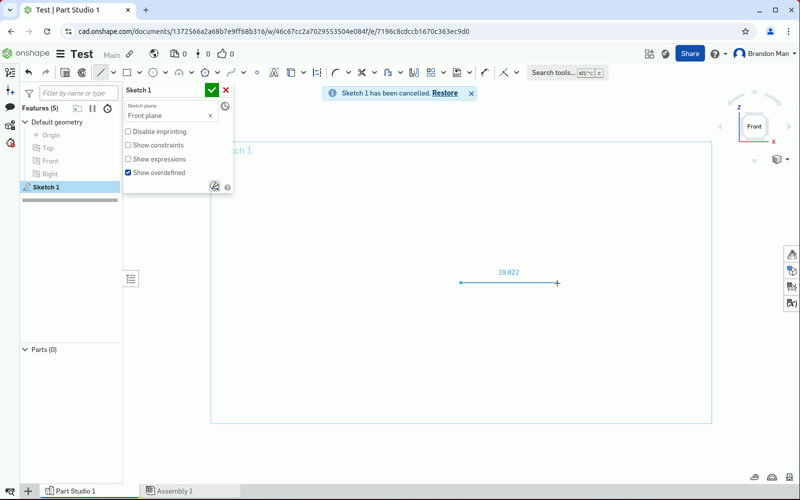
key_up(shift)
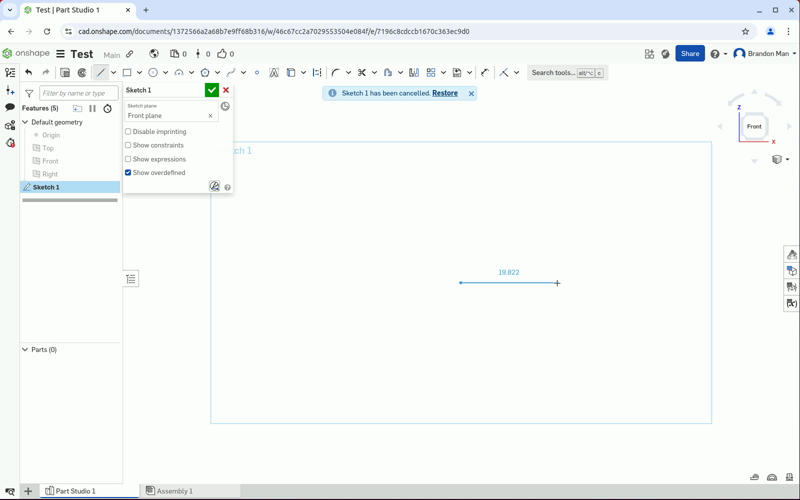
key_down(shift)
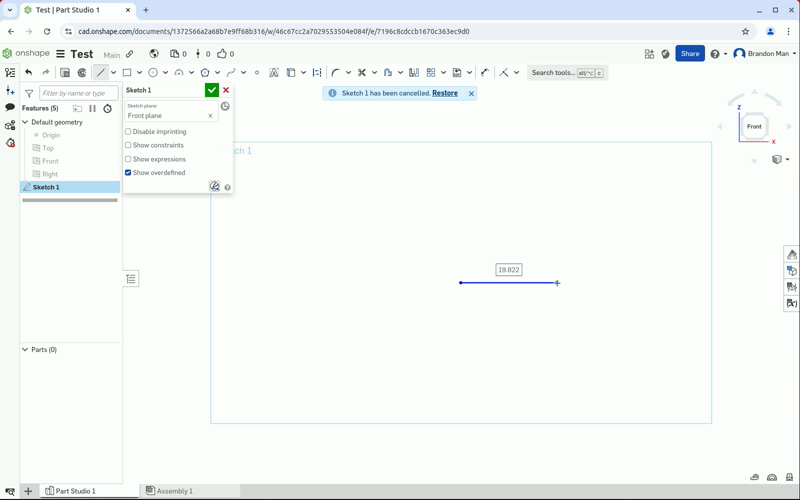
mouse_move(587, 282)
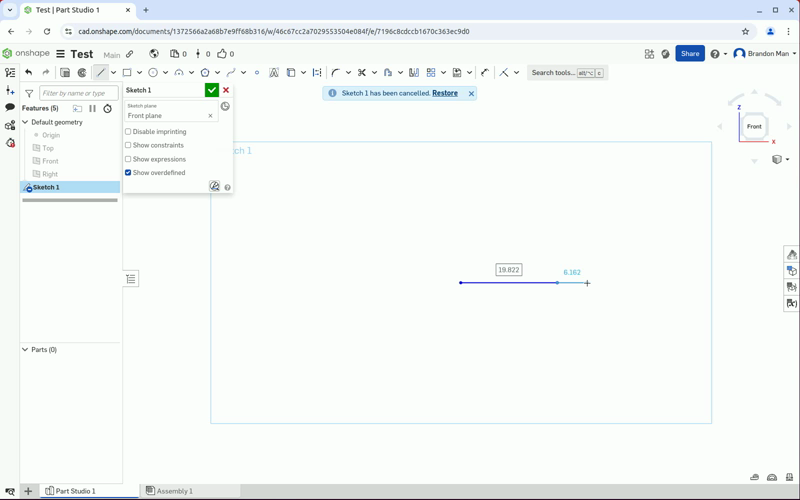
mouse_move(525, 249)
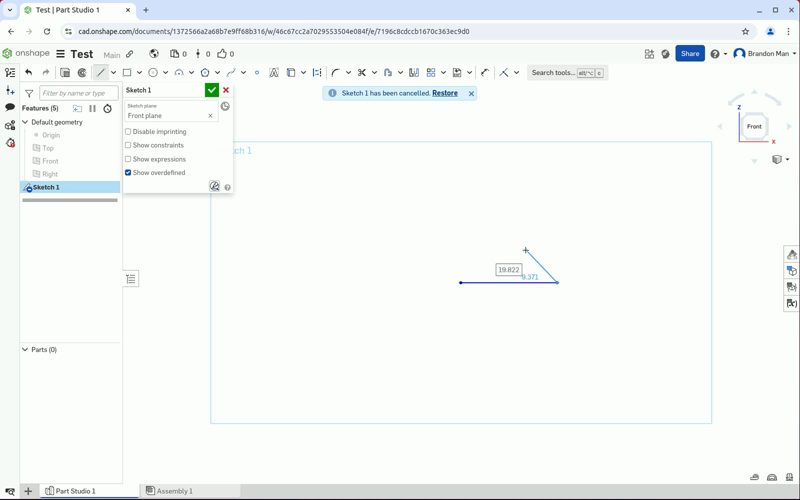
click(525, 249)
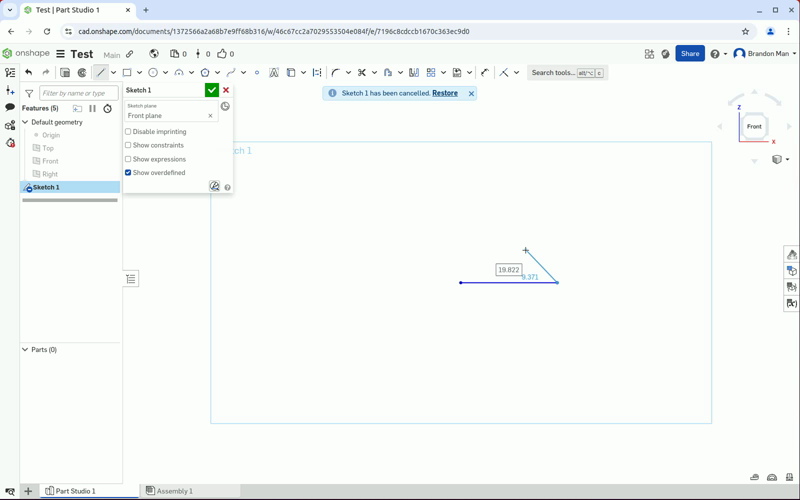
key_up(shift)
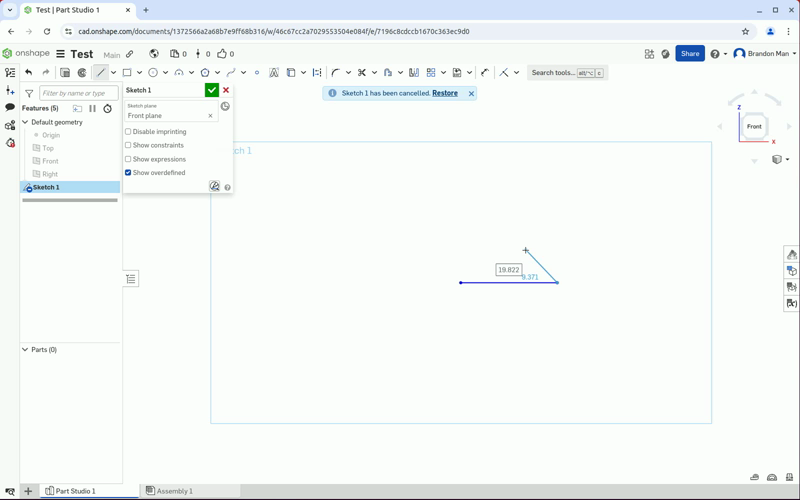
key_down(shift)
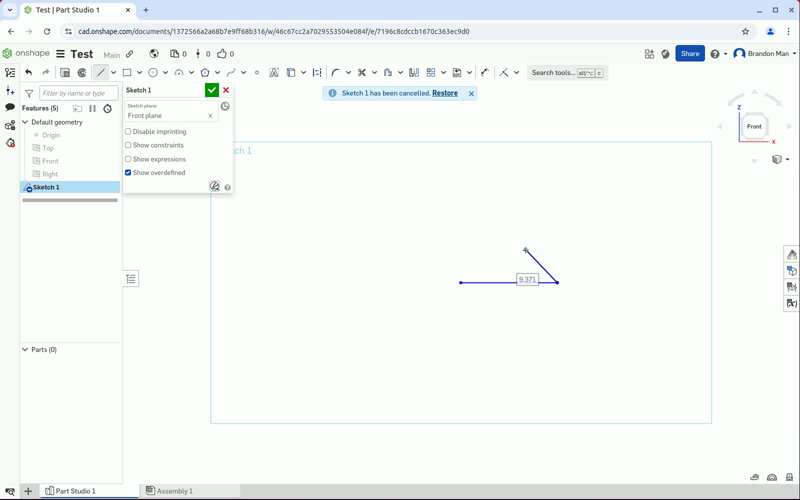
mouse_move(460, 249)
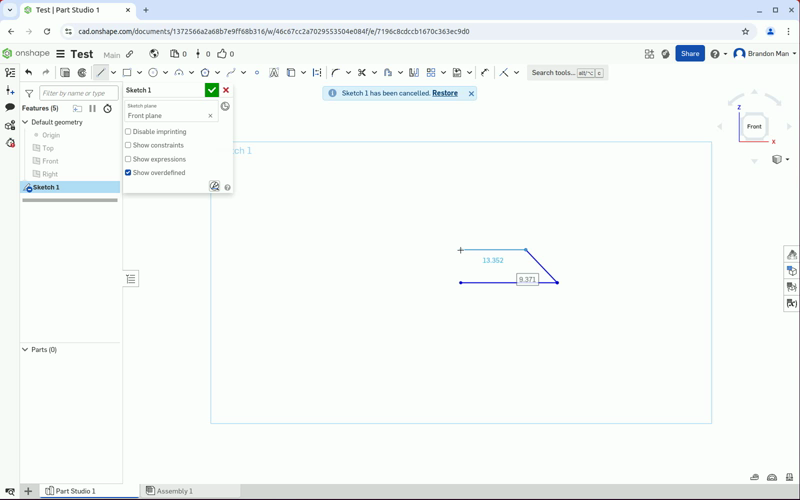
click(460, 249)
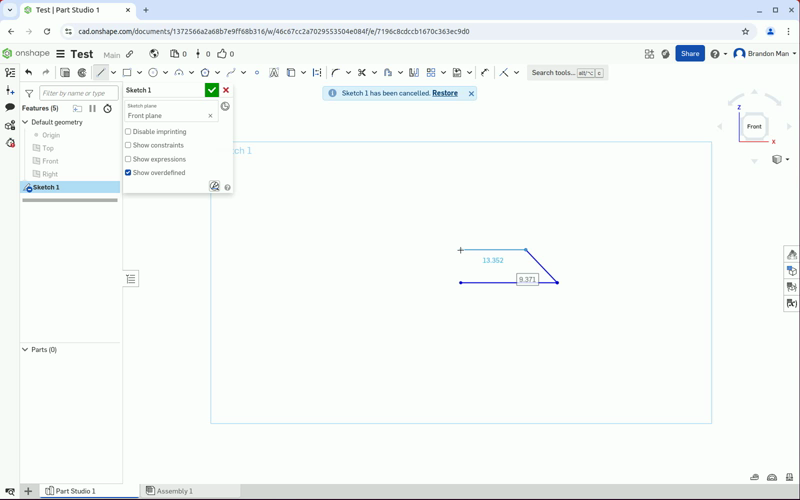
key_up(shift)
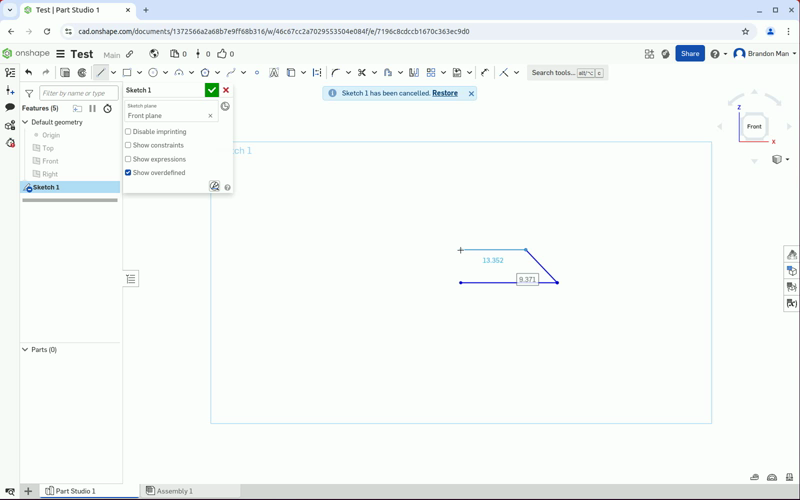
mouse_move(490, 249)
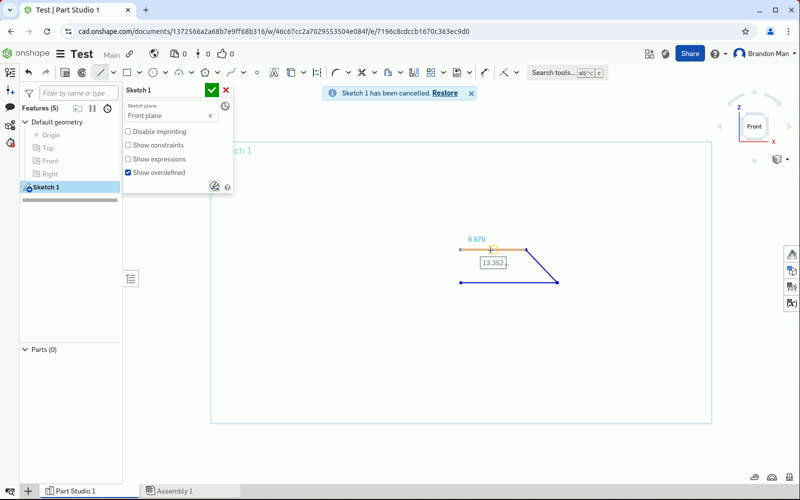
key_down(shift)
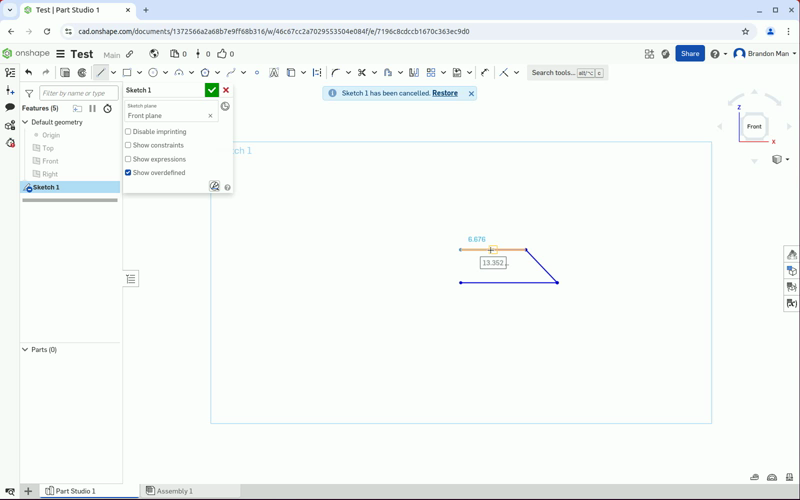
mouse_move(460, 282)
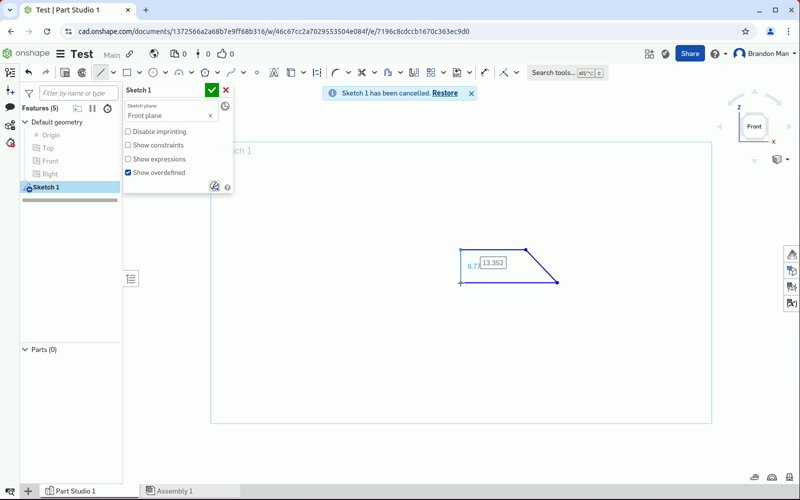
key_up(shift)
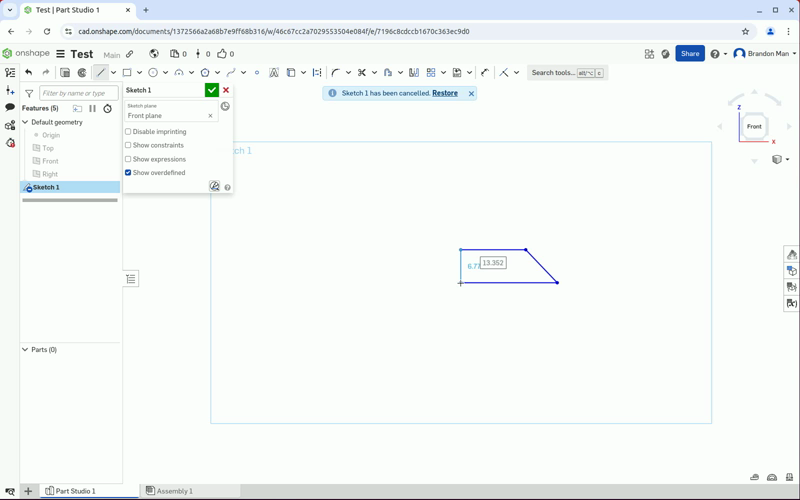
click(460, 282)
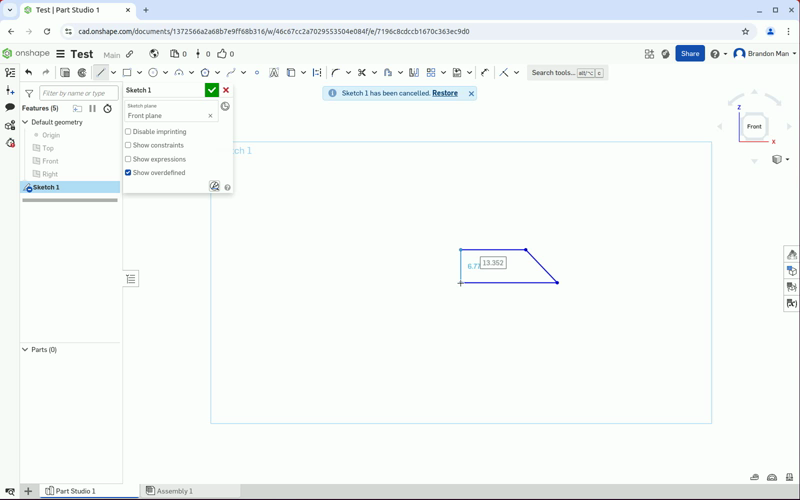
key(esc)
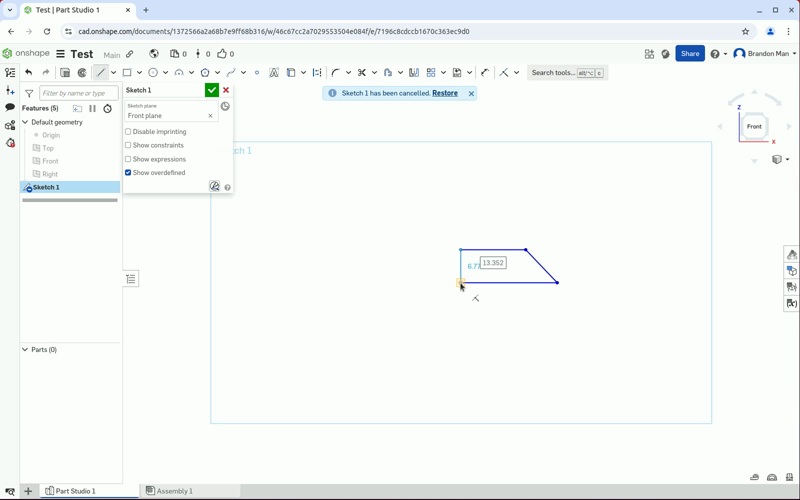
mouse_move(543, 272)
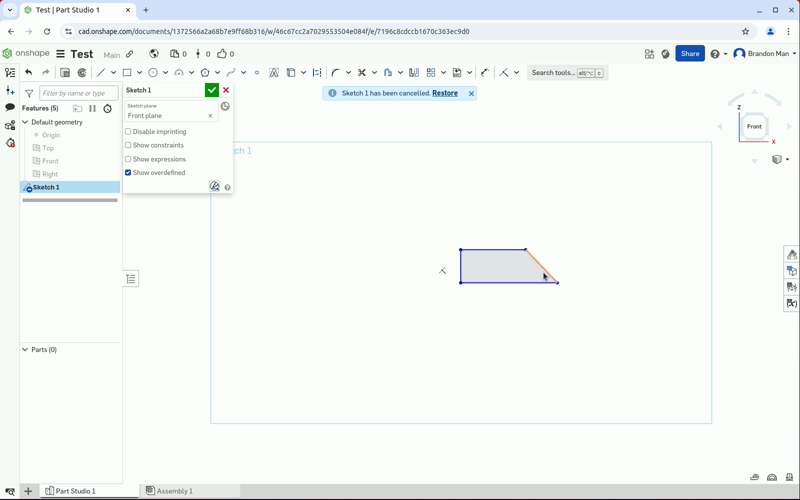
click(543, 272)
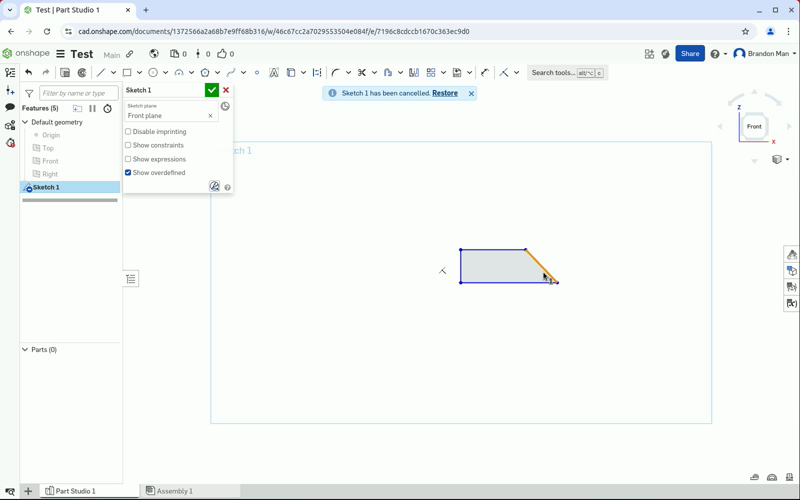
mouse_move(73, 352)
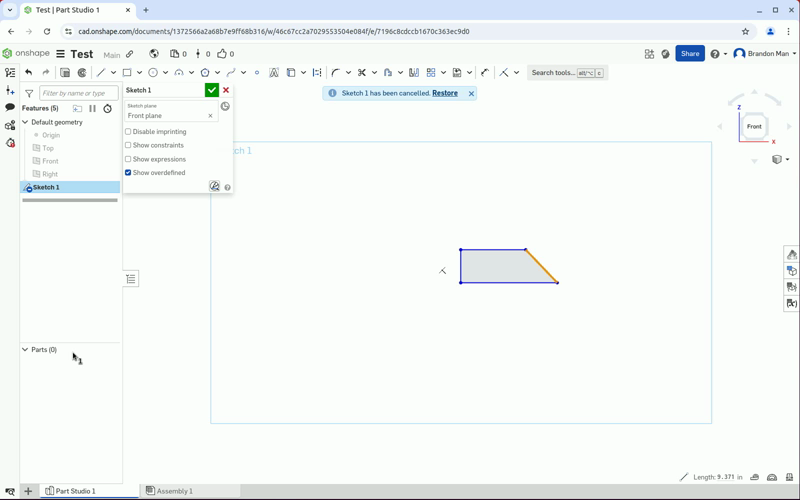
key(shift+y)
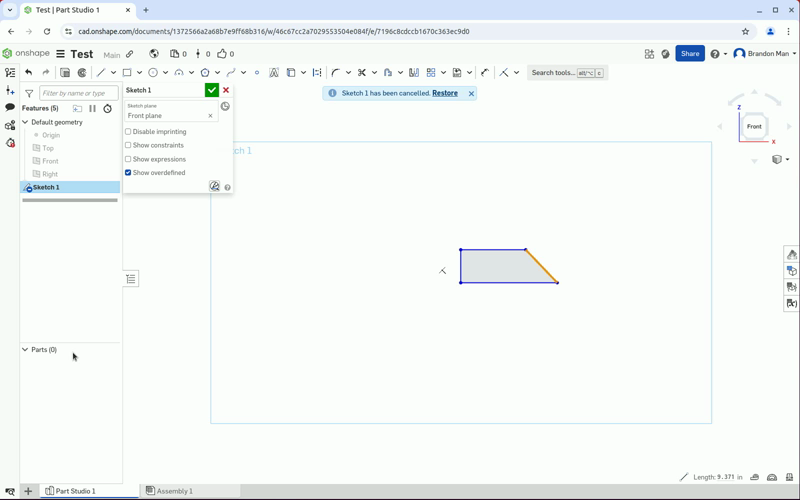
key(shift+e)
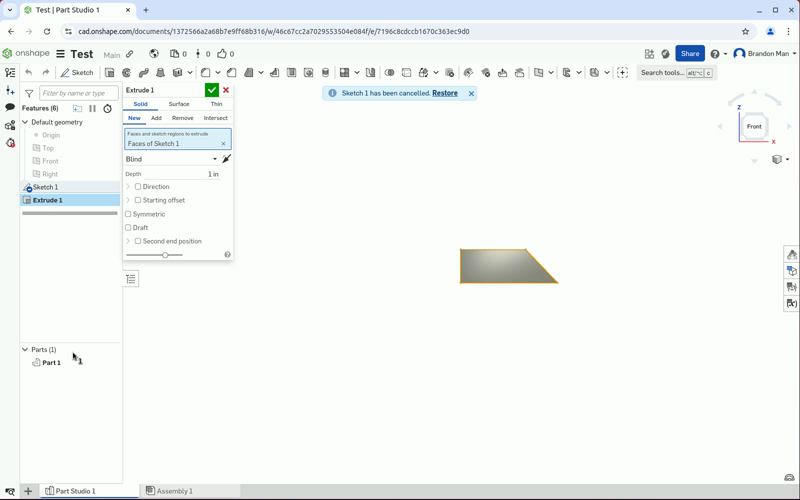
mouse_move(143, 106)
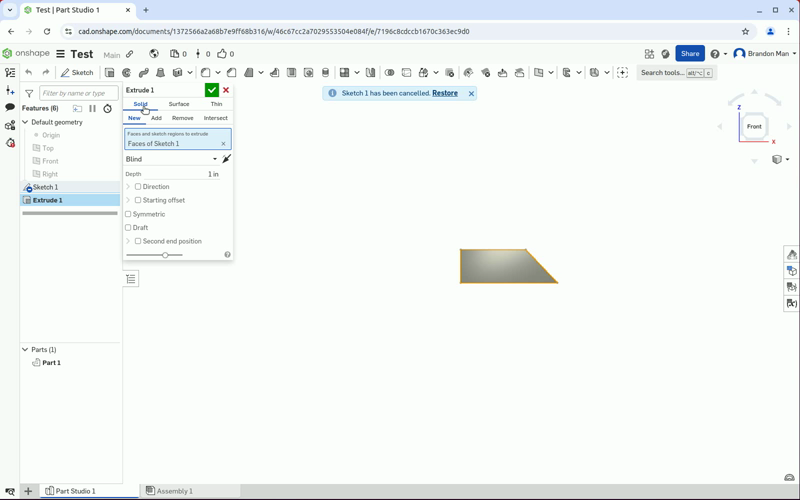
click(143, 106)
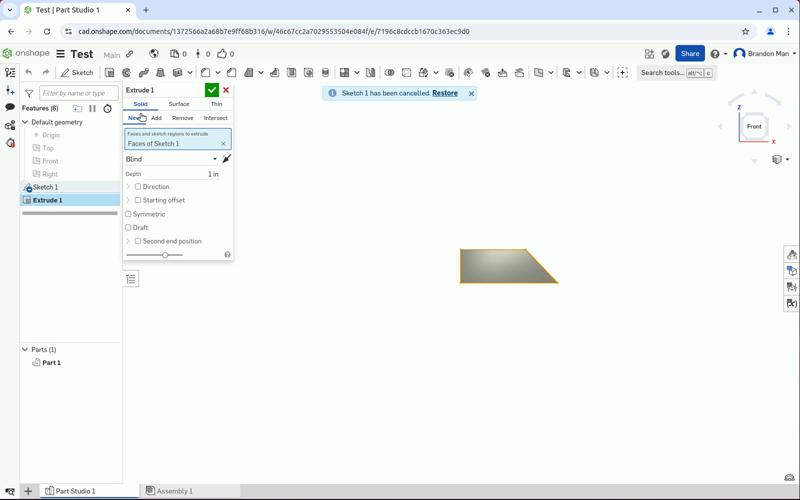
mouse_move(137, 120)
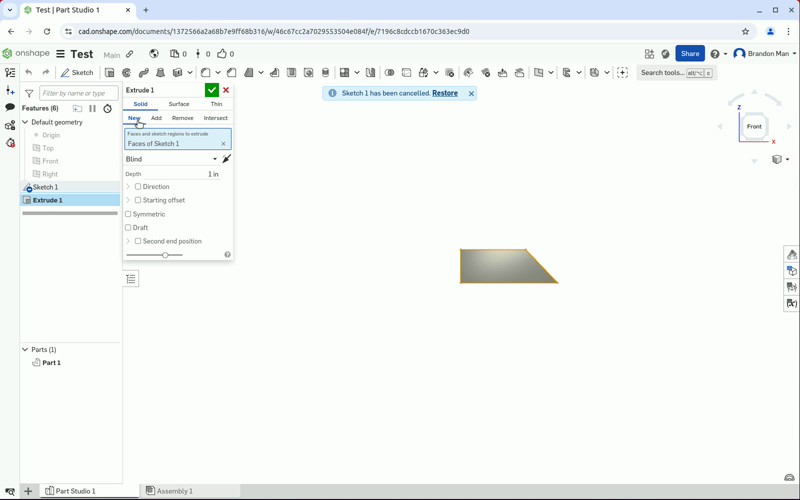
click(137, 120)
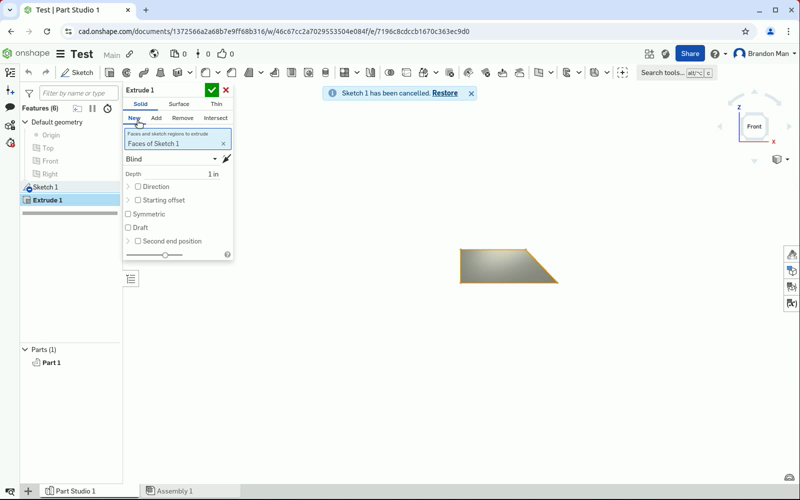
key(tab, 4)
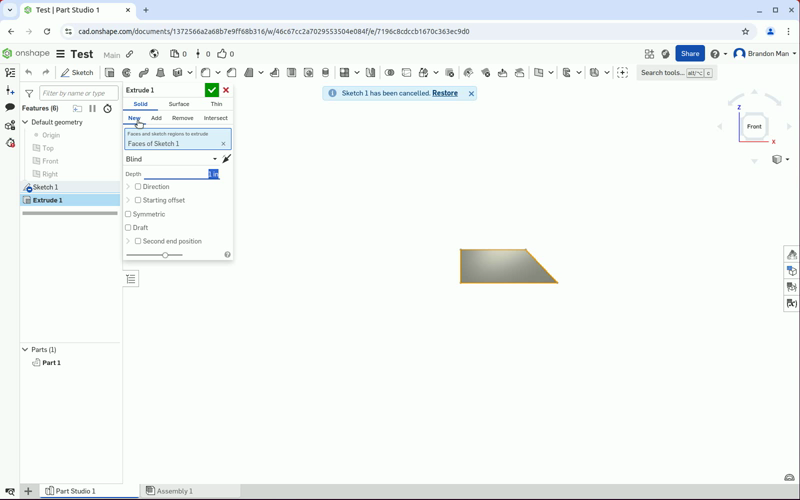
text(11.795)
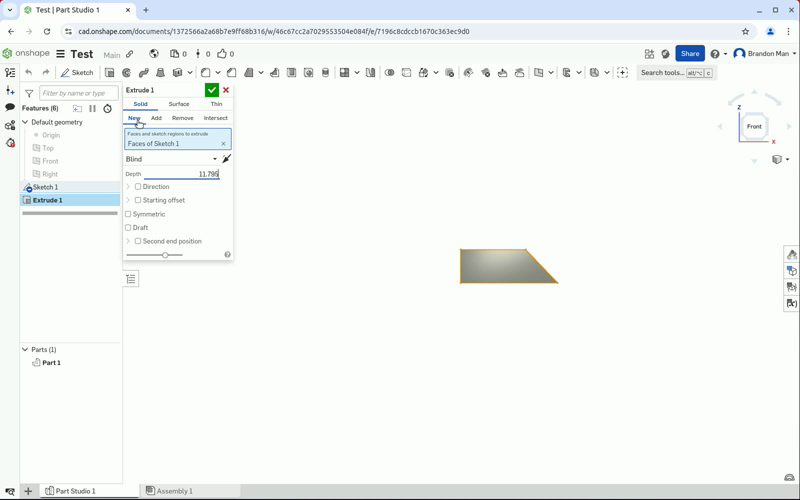
key(enter)
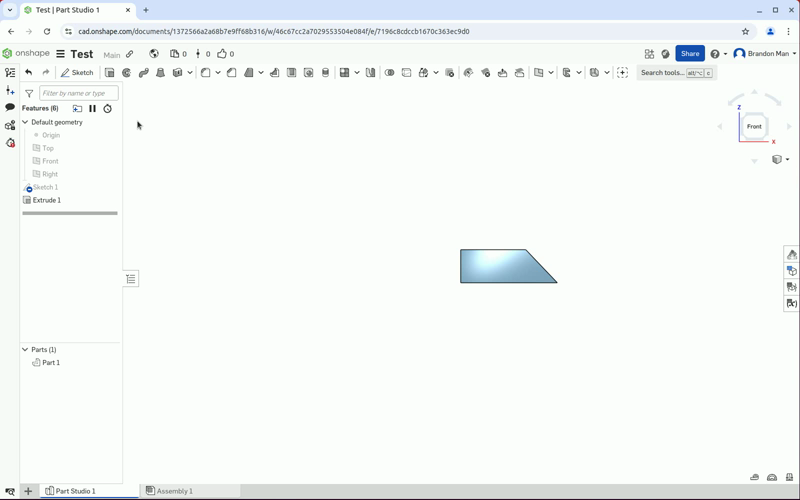
key(shift+h)
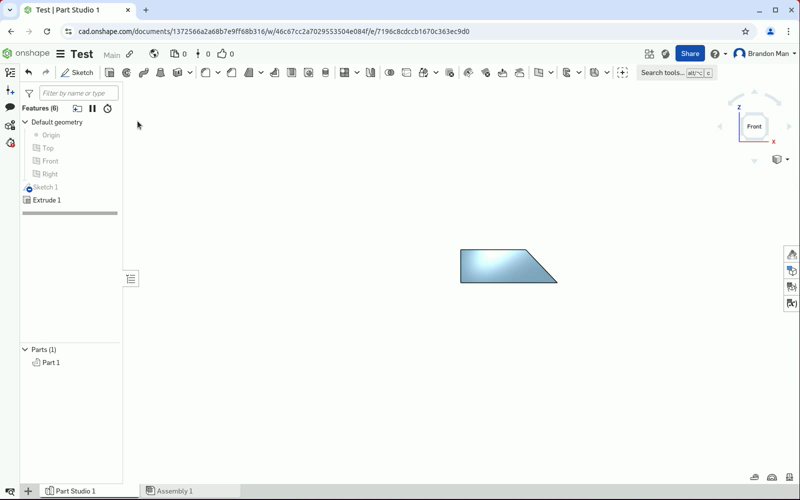
key(shift+h)
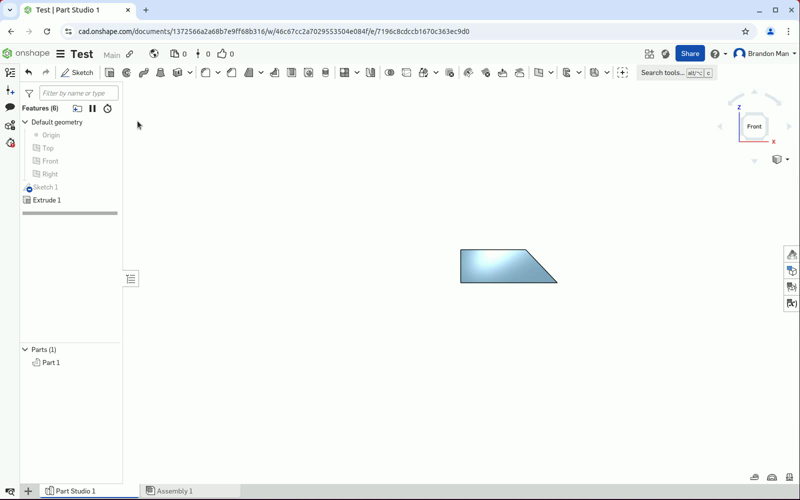
mouse_move(73, 189)
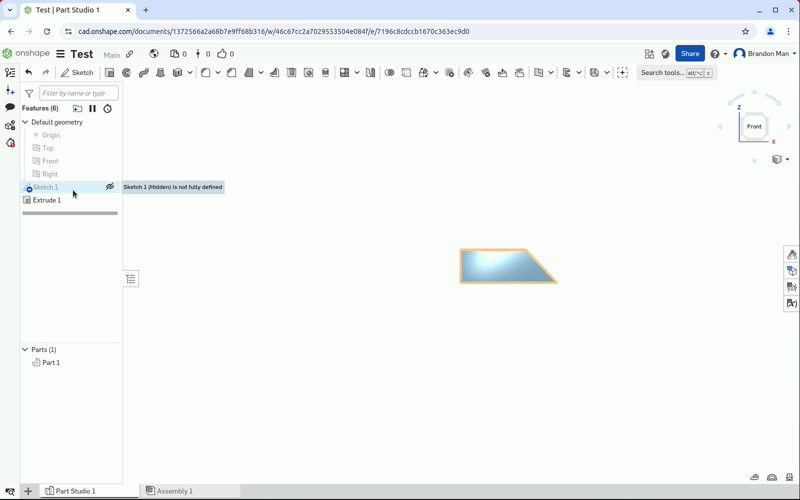
click(73, 189)
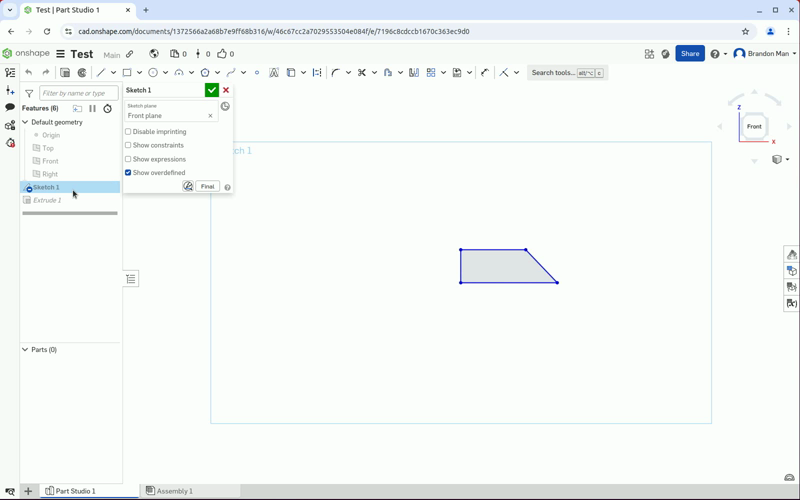
mouse_move(229, 92)
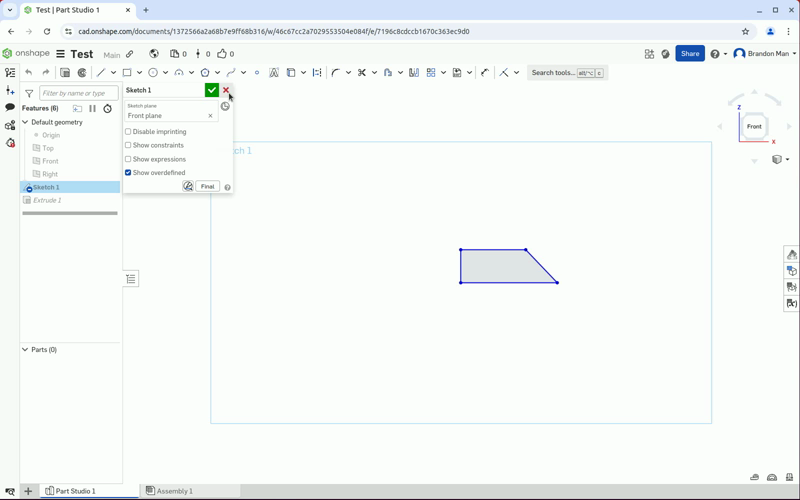
click(229, 92)
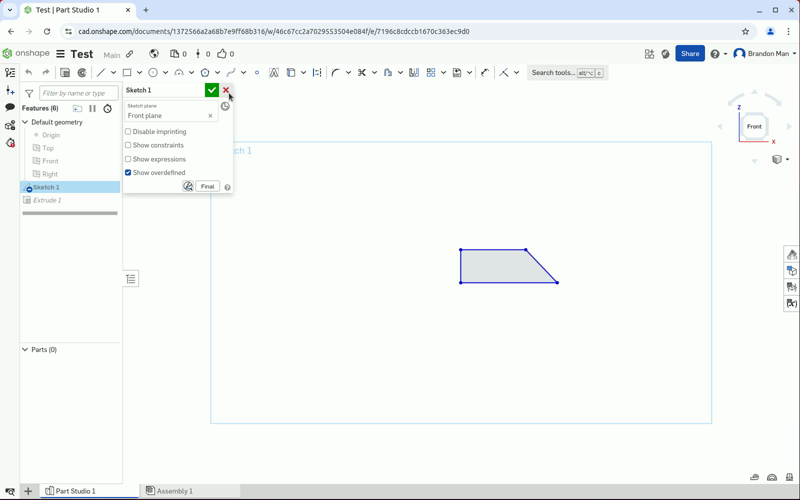
key(shift+s)
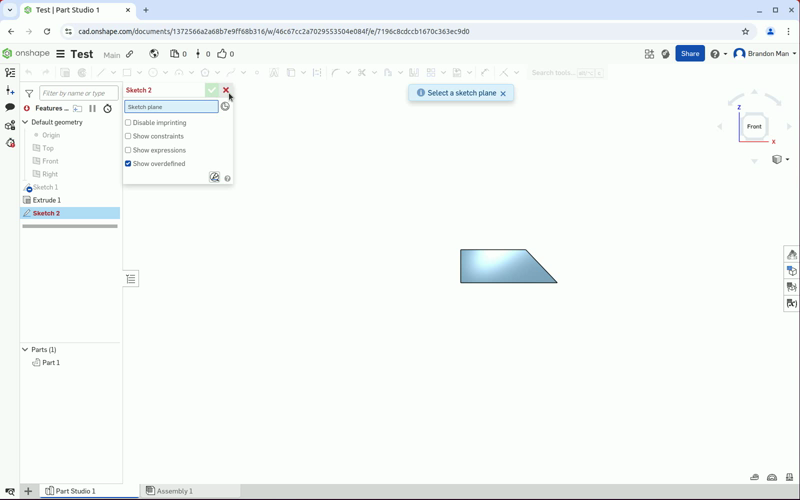
mouse_move(73, 163)
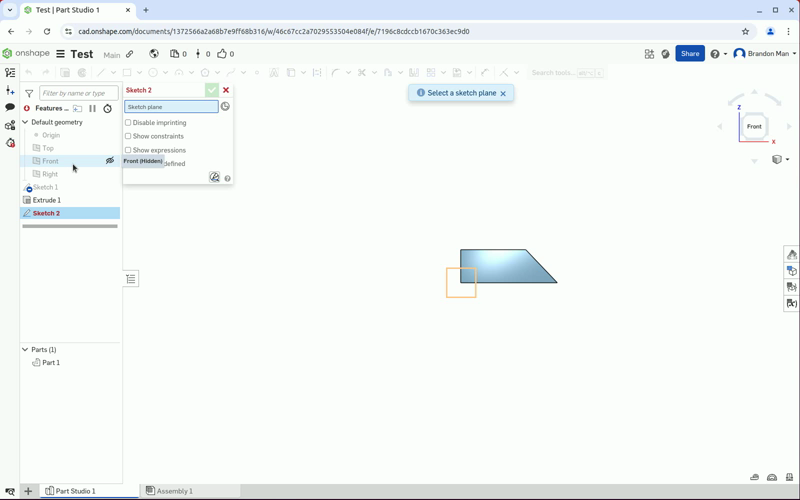
click(73, 163)
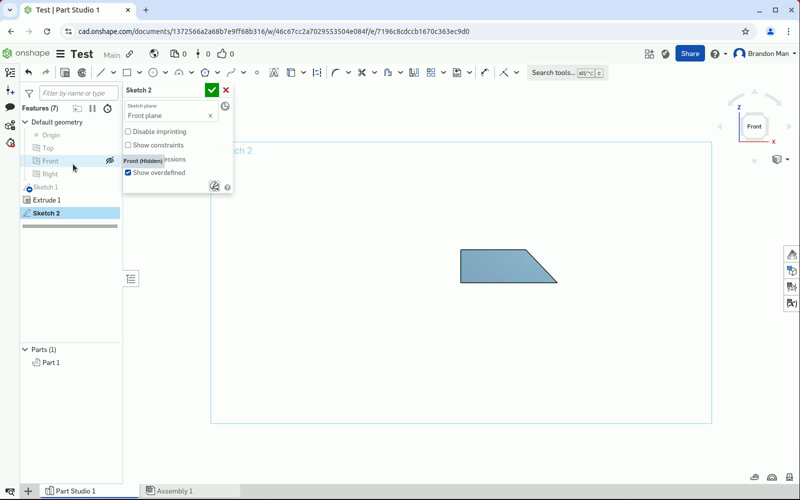
mouse_move(73, 352)
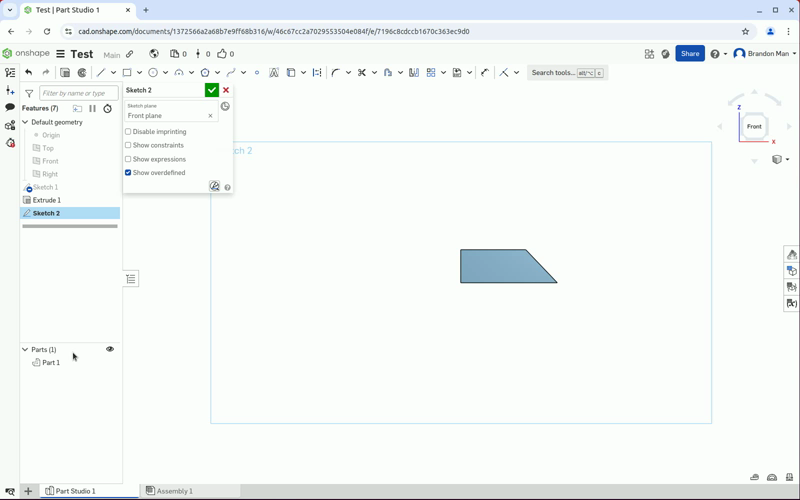
key(y)
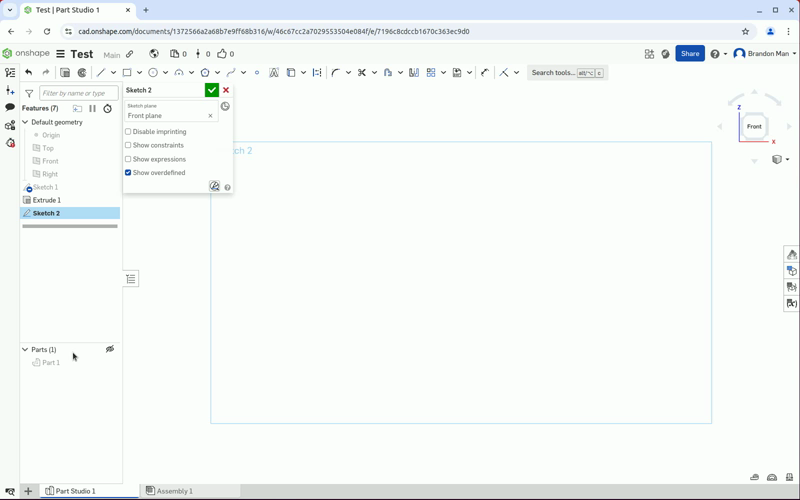
key(l)
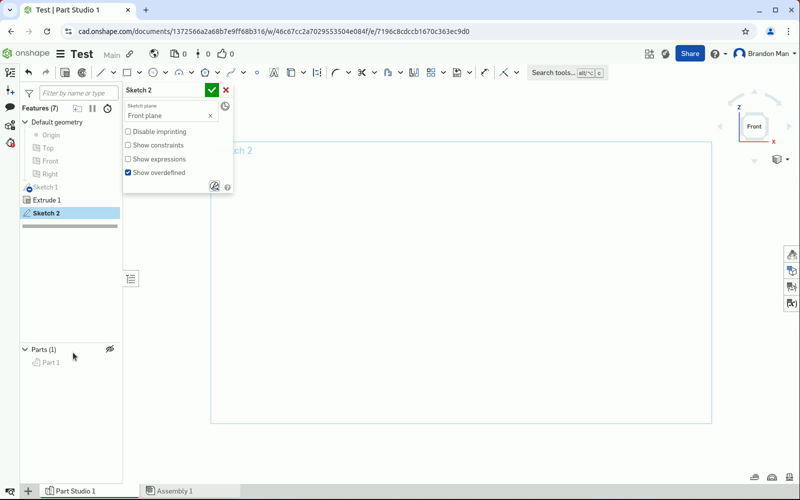
key_down(shift)
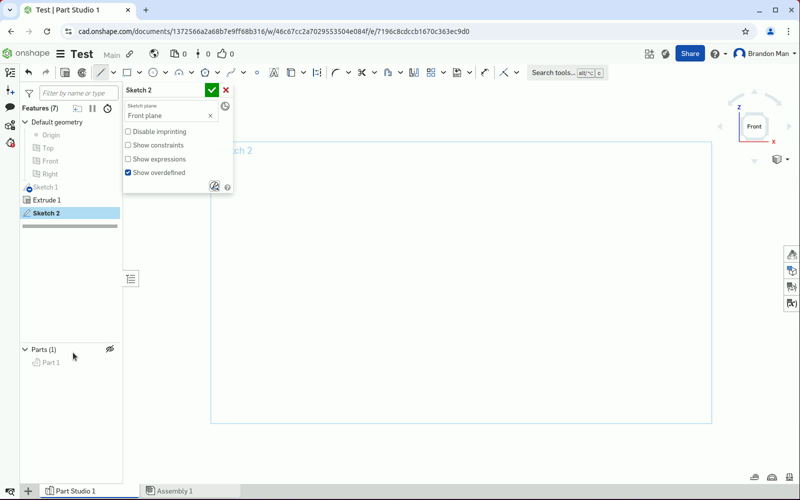
mouse_move(460, 250)
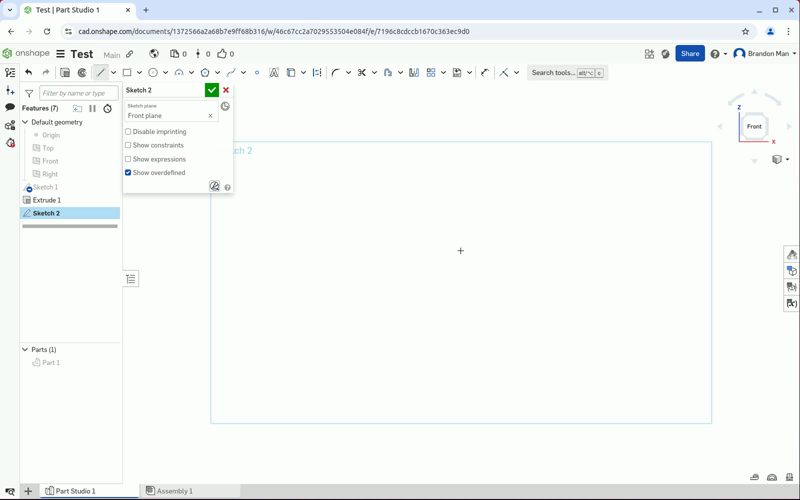
click(460, 250)
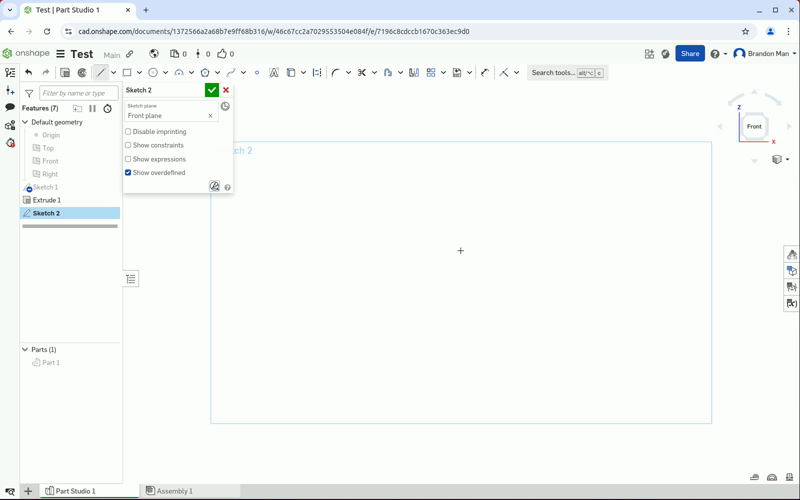
key_up(shift)
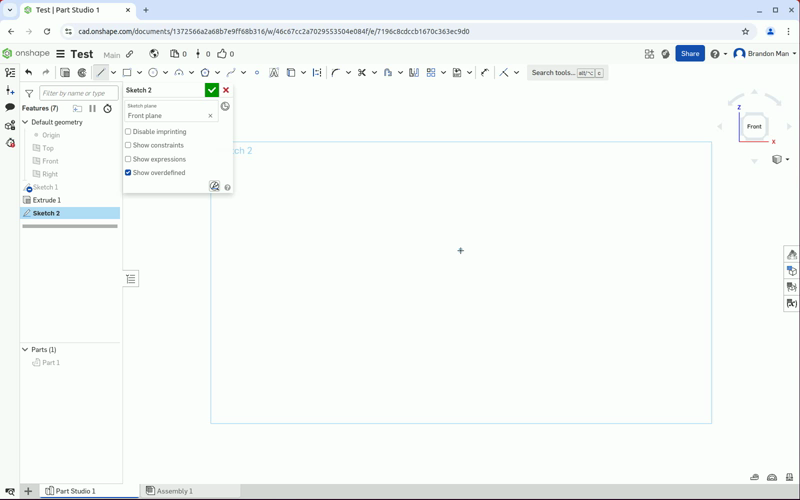
key_down(shift)
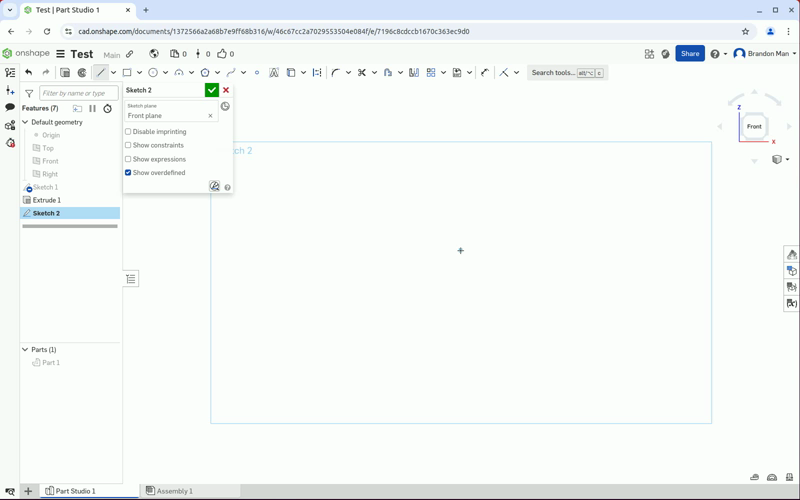
mouse_move(525, 250)
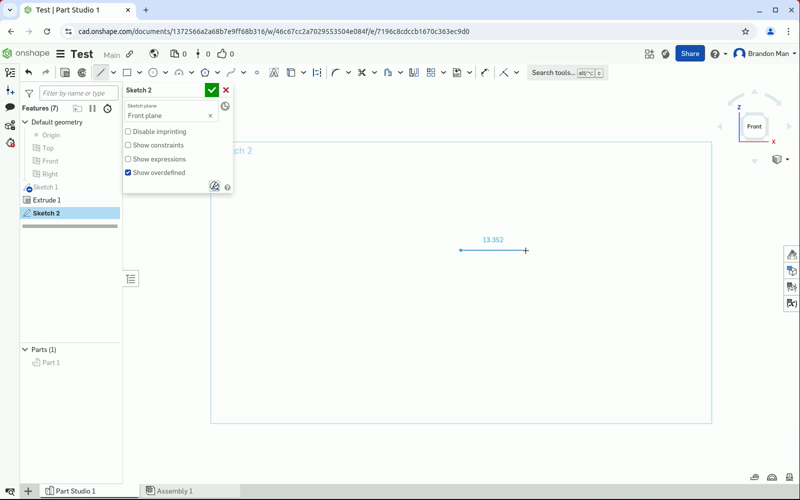
click(525, 250)
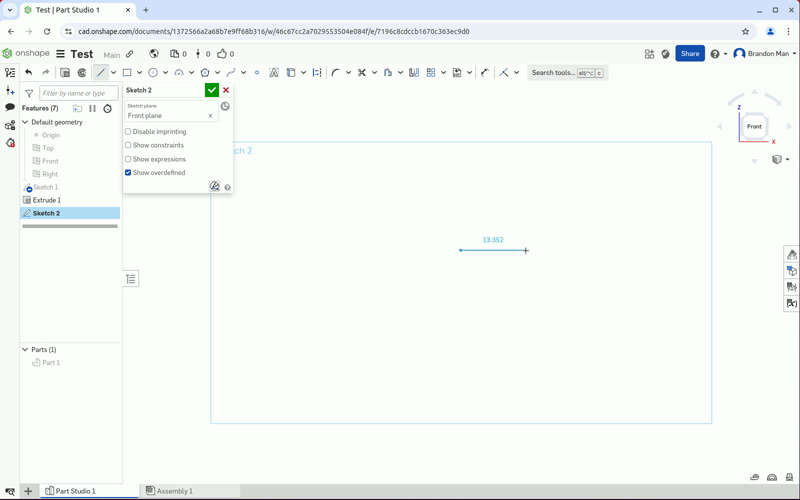
key_up(shift)
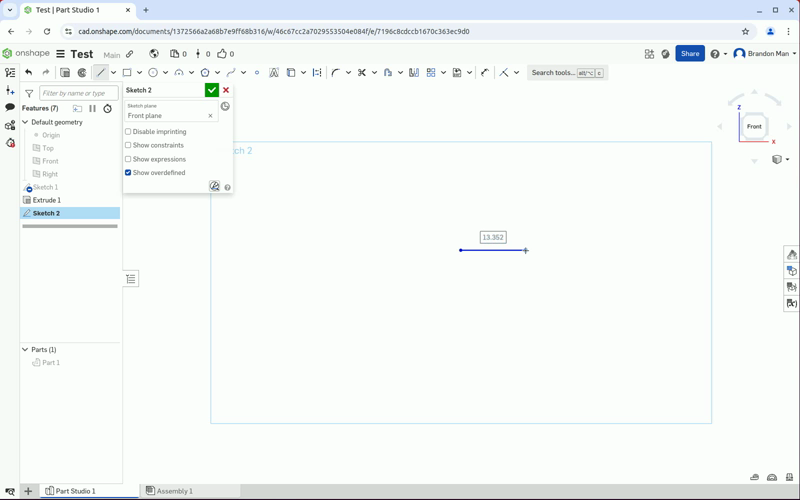
key_down(shift)
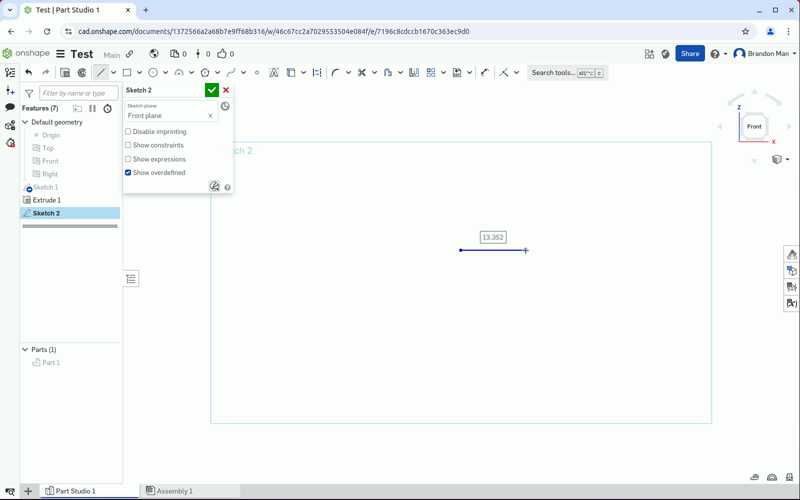
mouse_move(555, 250)
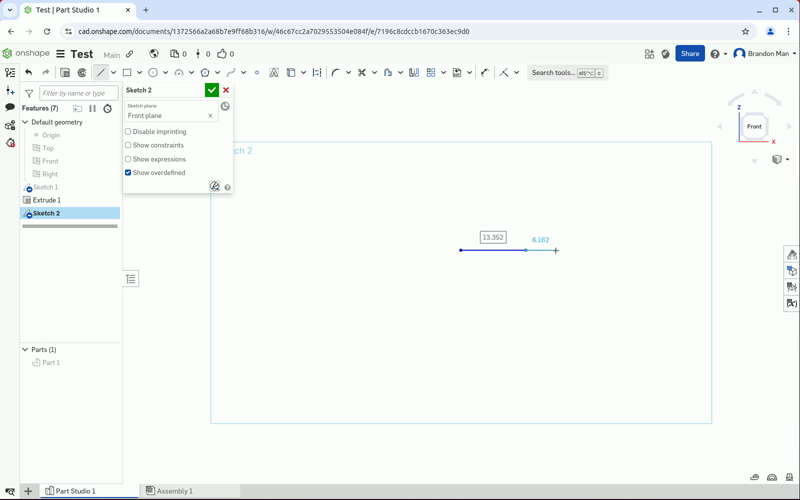
mouse_move(558, 283)
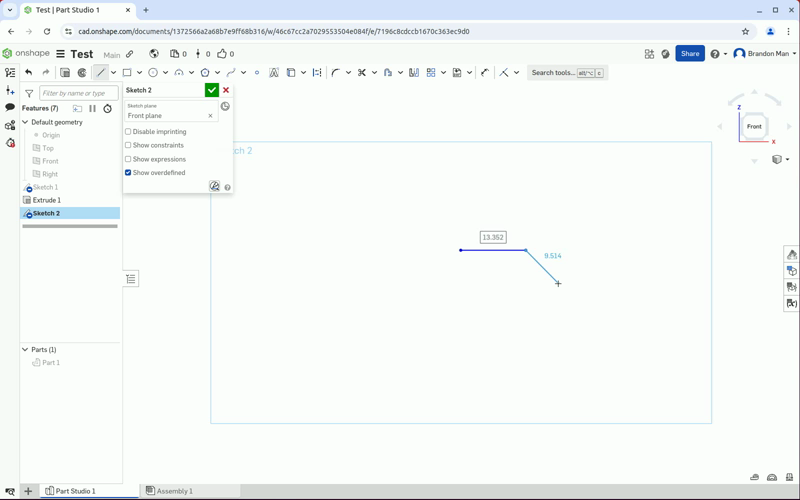
click(558, 283)
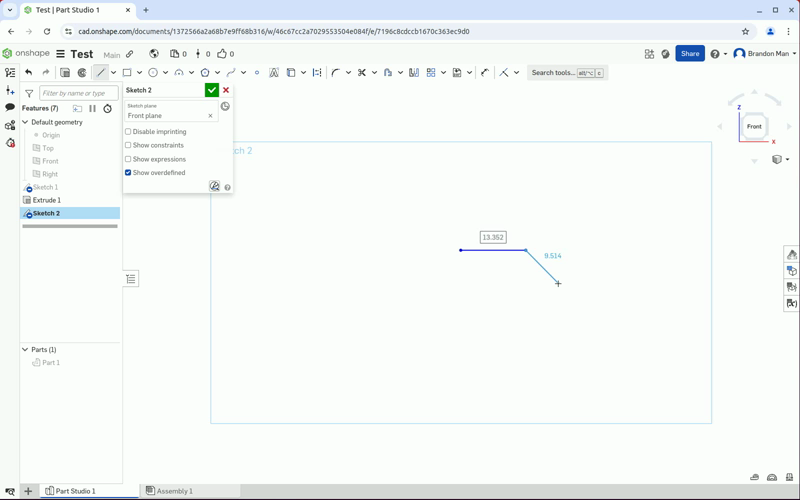
key_up(shift)
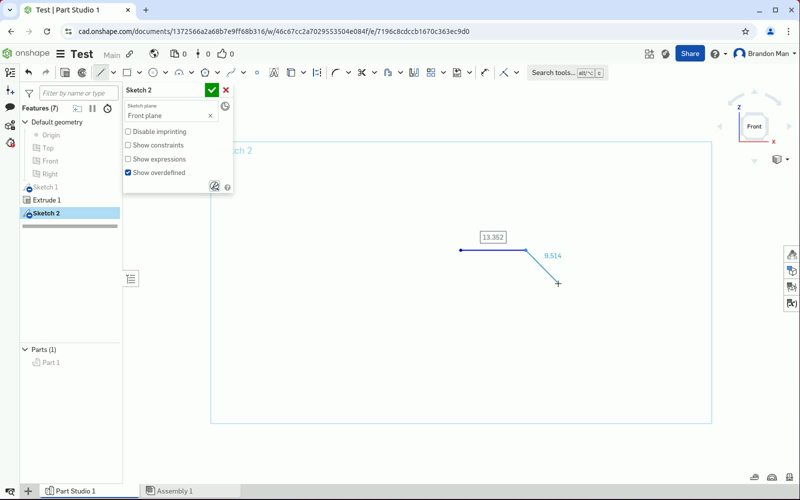
key_down(shift)
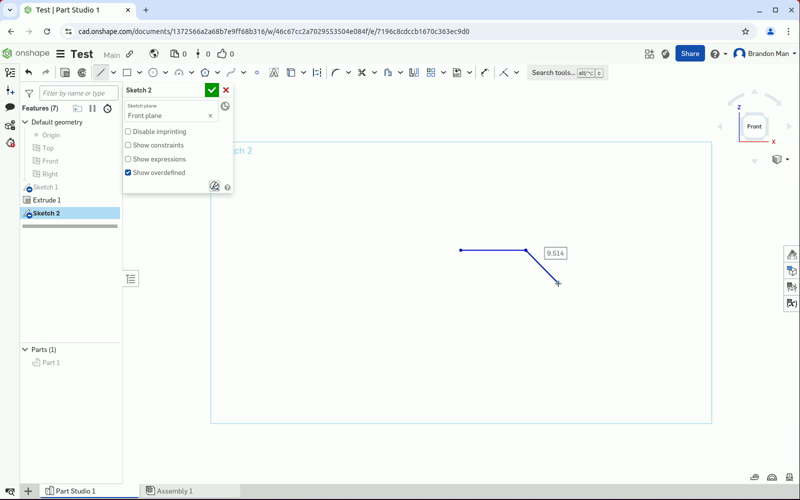
mouse_move(588, 283)
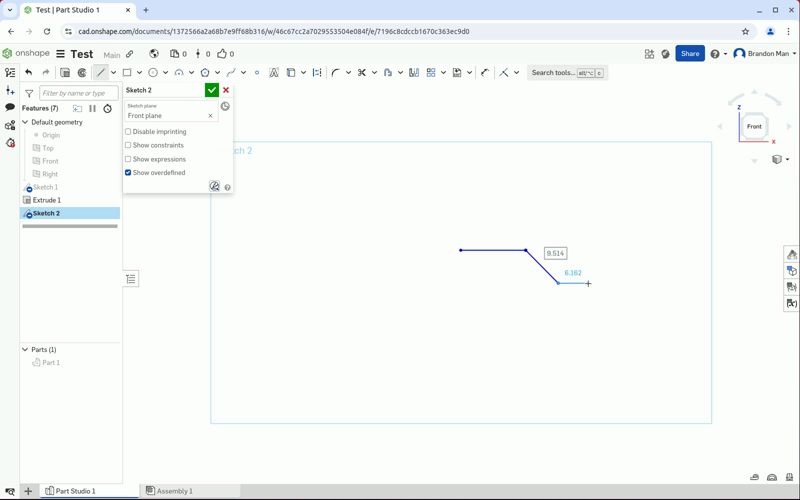
mouse_move(573, 283)
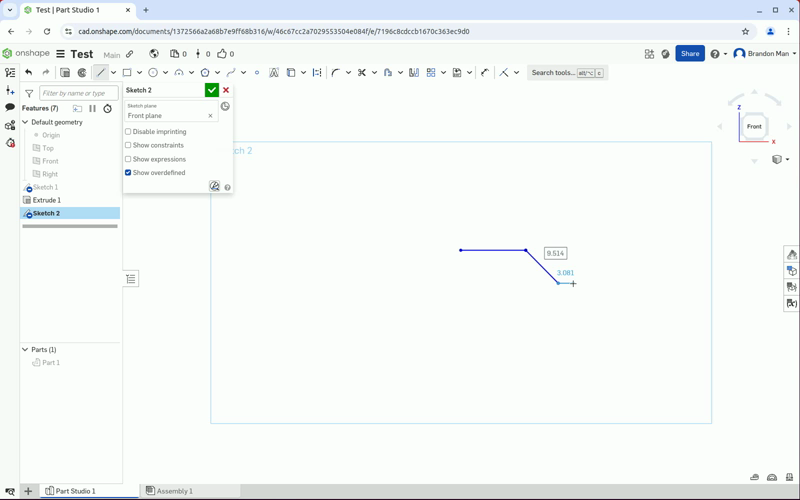
click(573, 283)
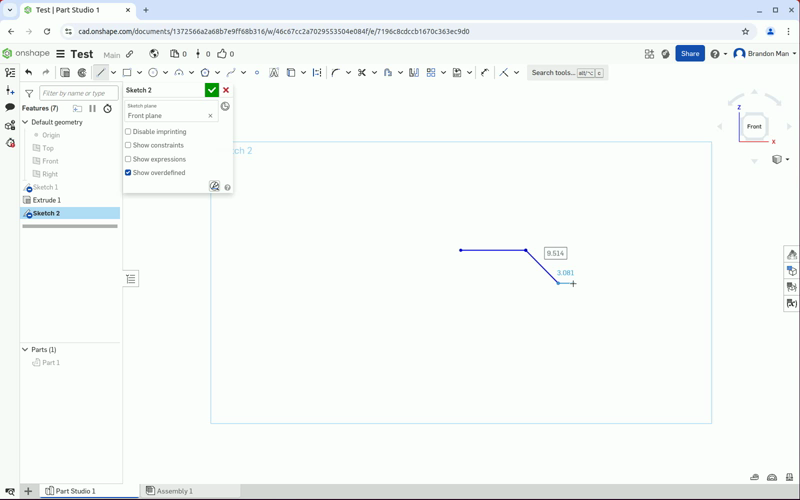
key_up(shift)
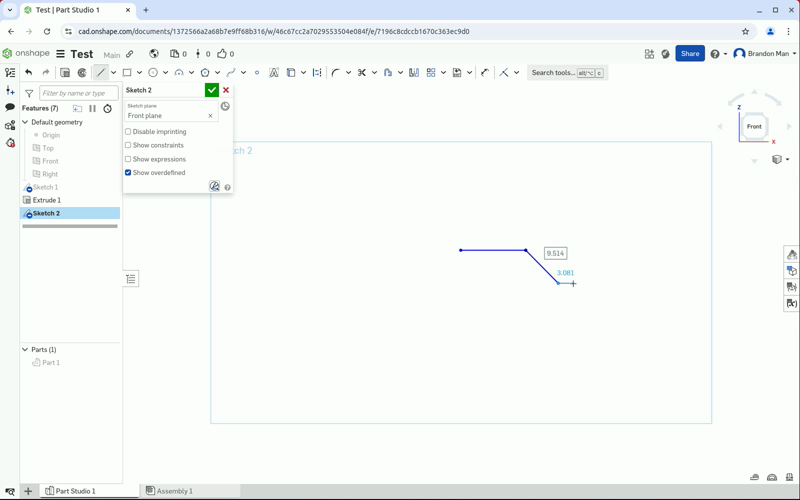
key_down(shift)
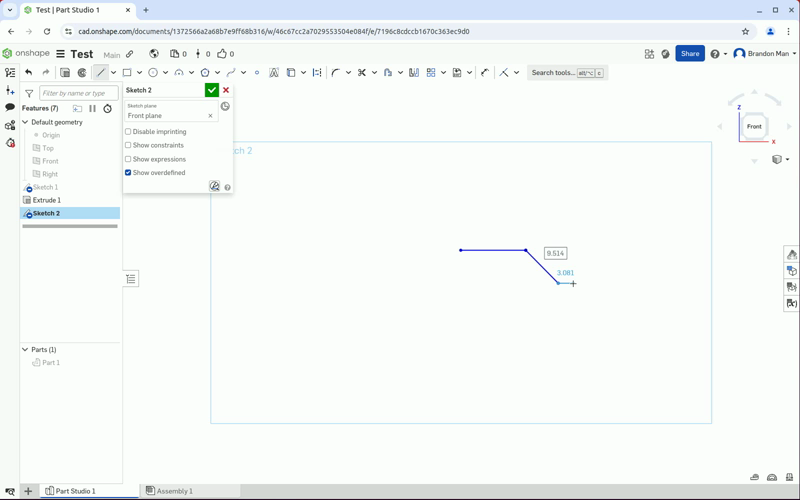
mouse_move(525, 233)
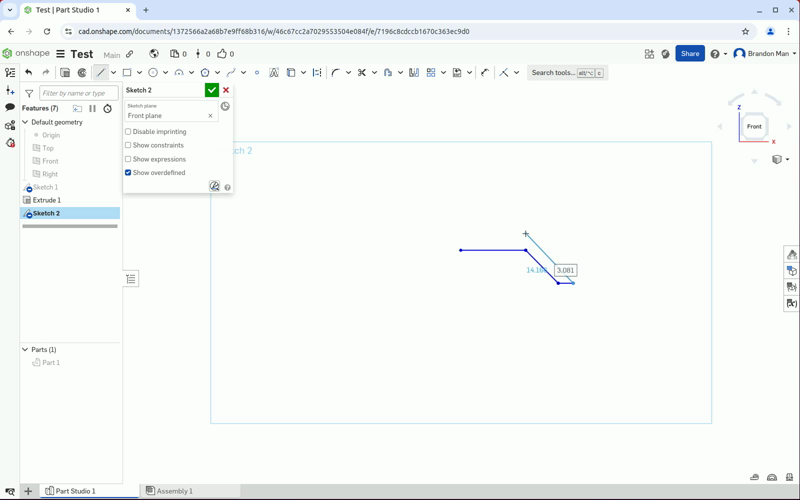
click(525, 233)
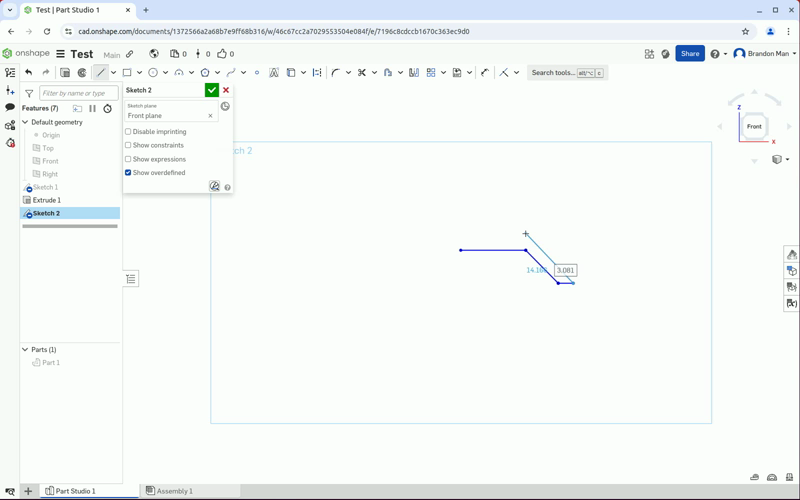
key_up(shift)
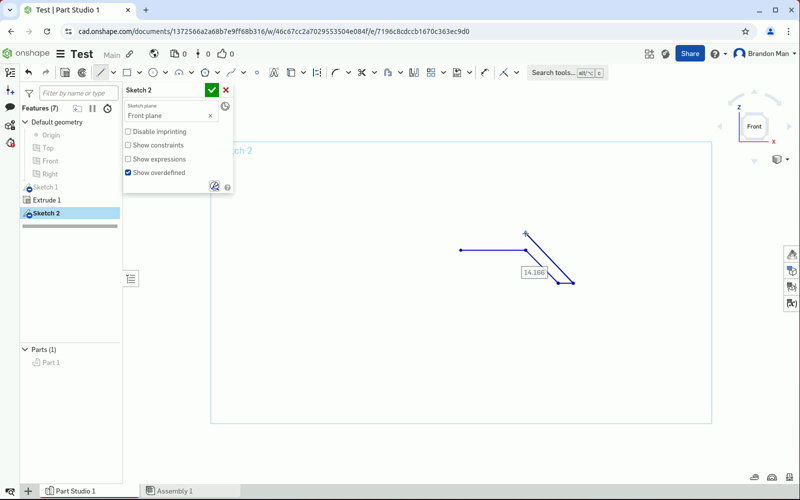
key_down(shift)
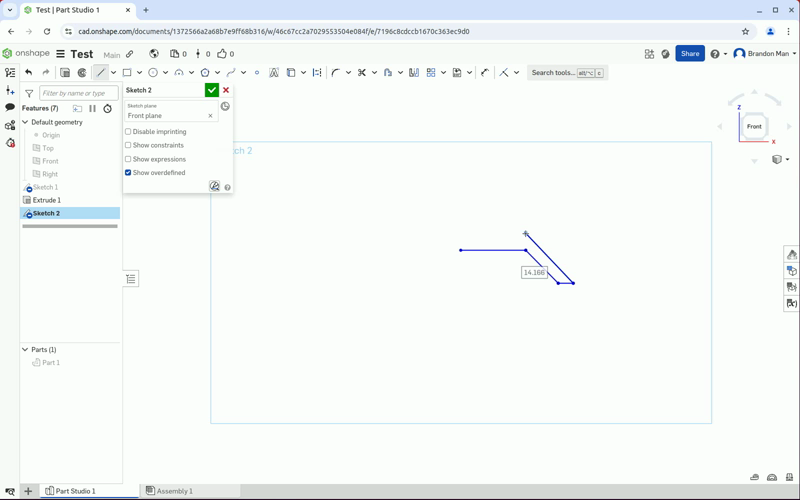
mouse_move(460, 233)
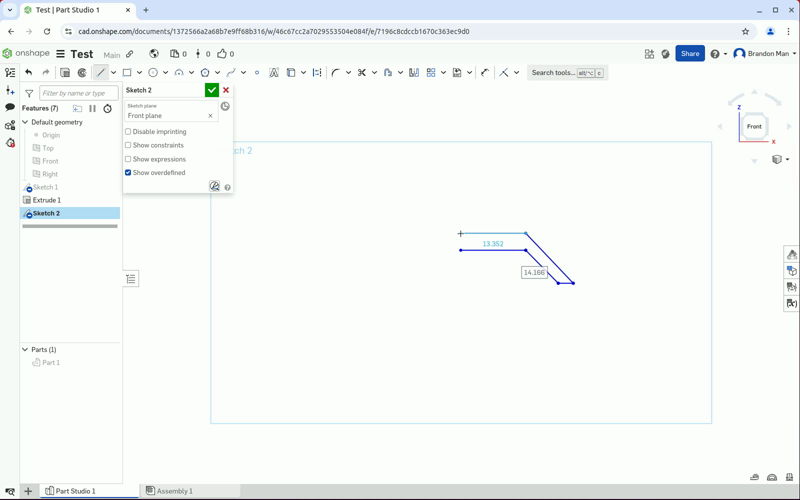
click(460, 233)
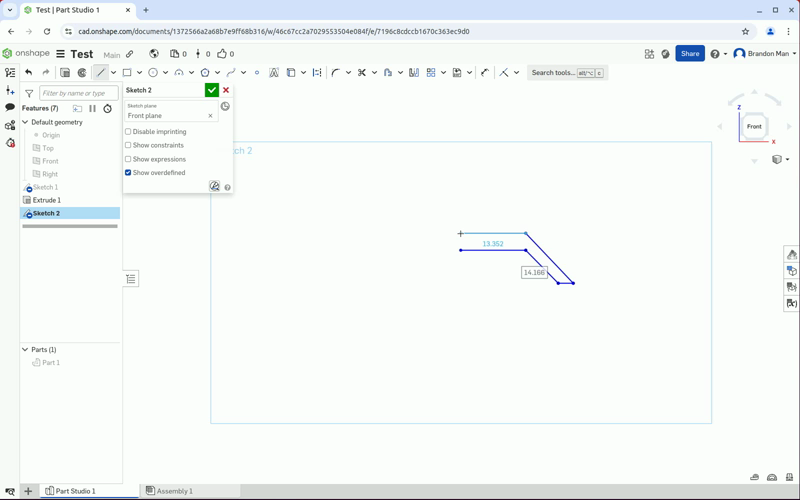
key_up(shift)
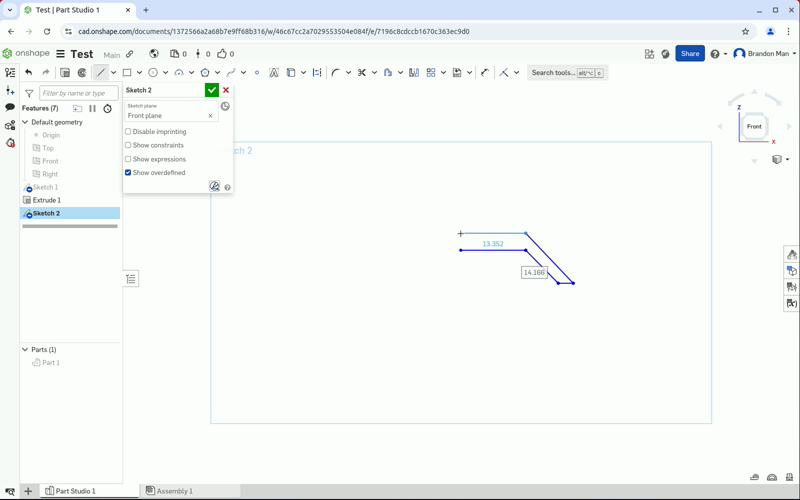
mouse_move(490, 233)
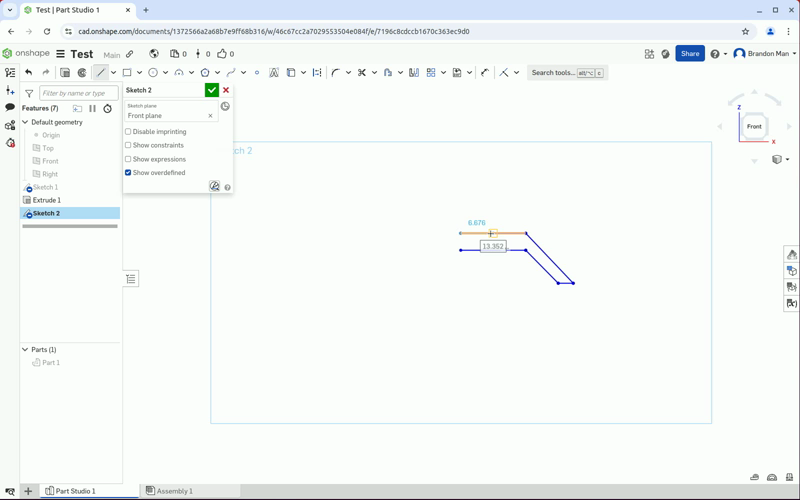
key_down(shift)
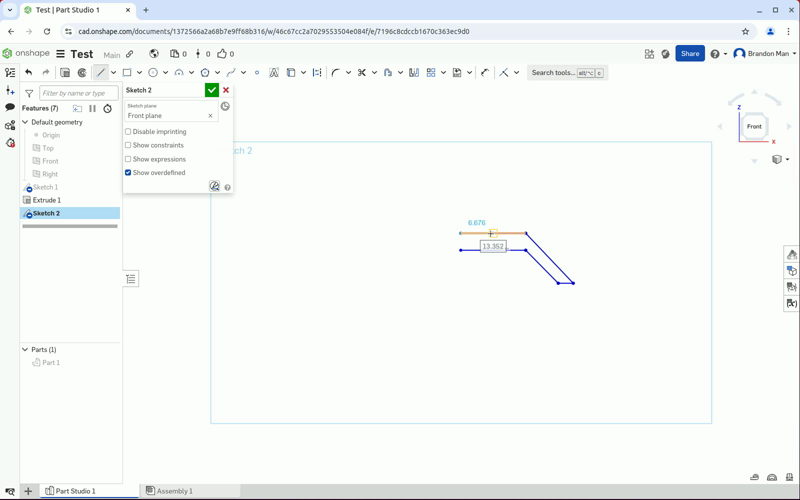
mouse_move(460, 250)
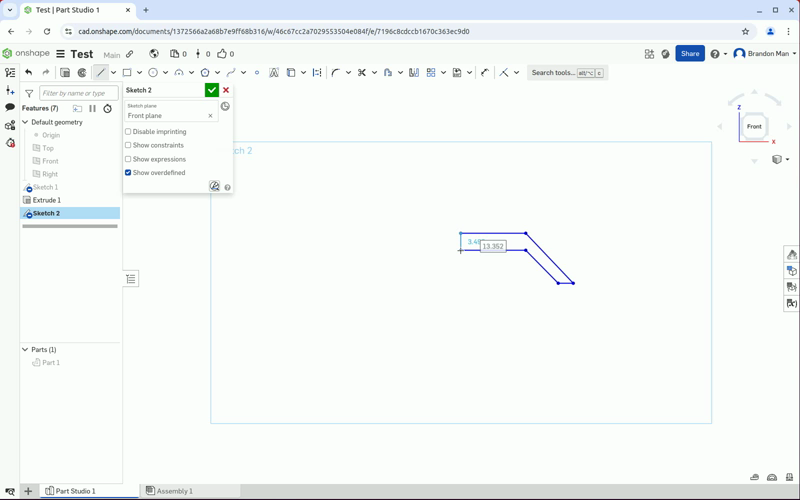
key_up(shift)
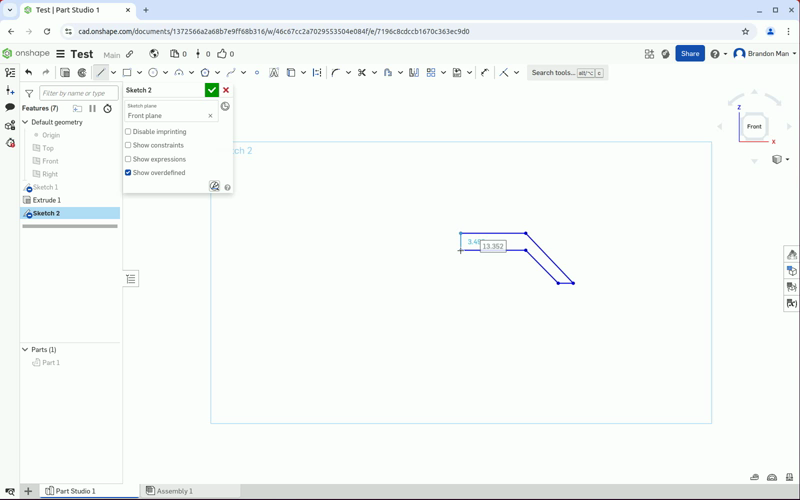
click(460, 250)
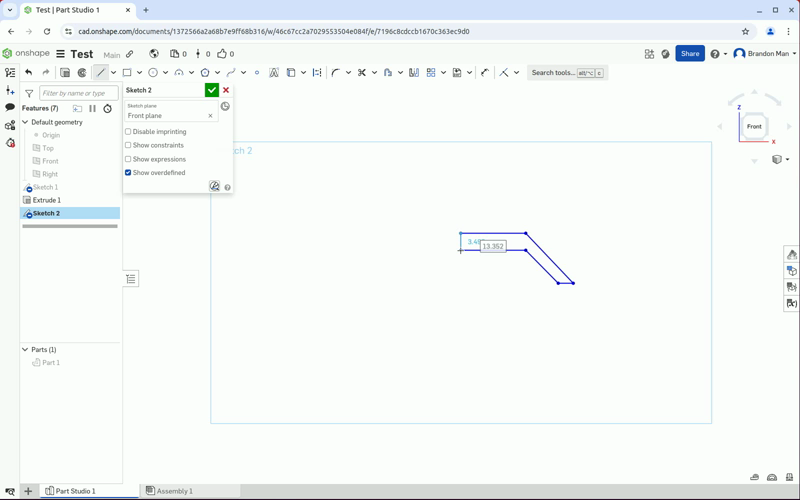
key(esc)
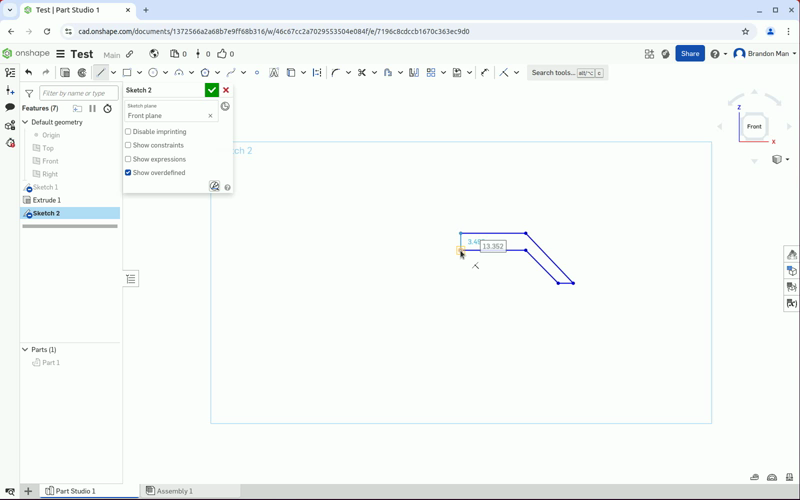
mouse_move(521, 245)
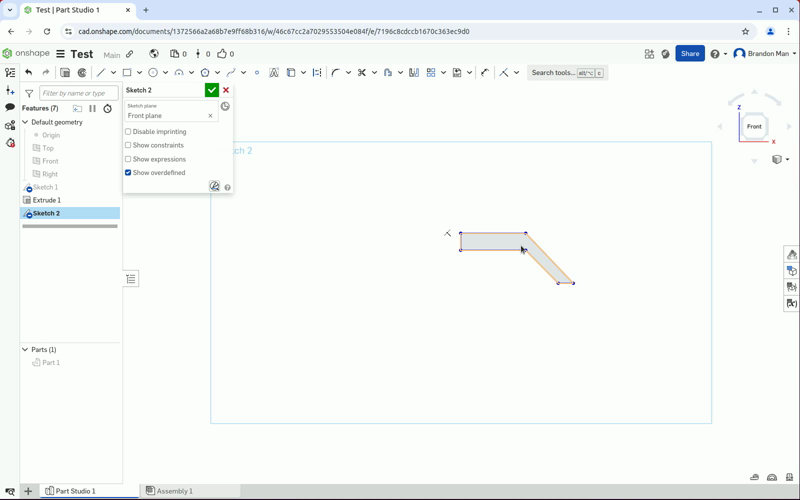
scroll(6)
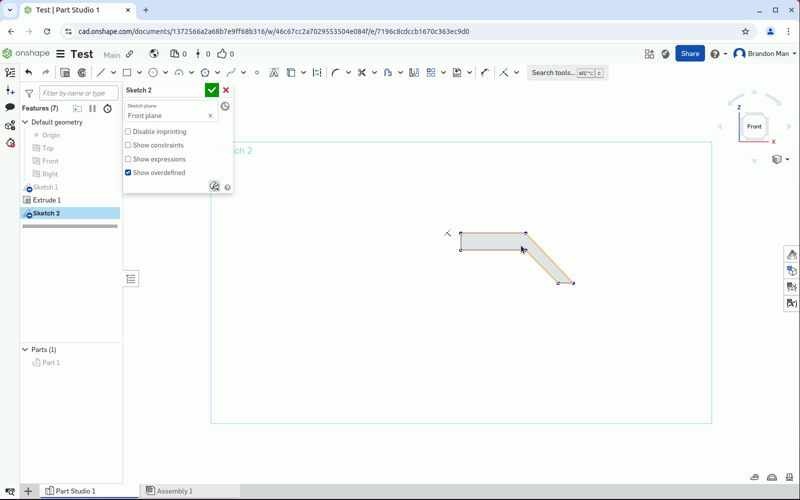
scroll(6)
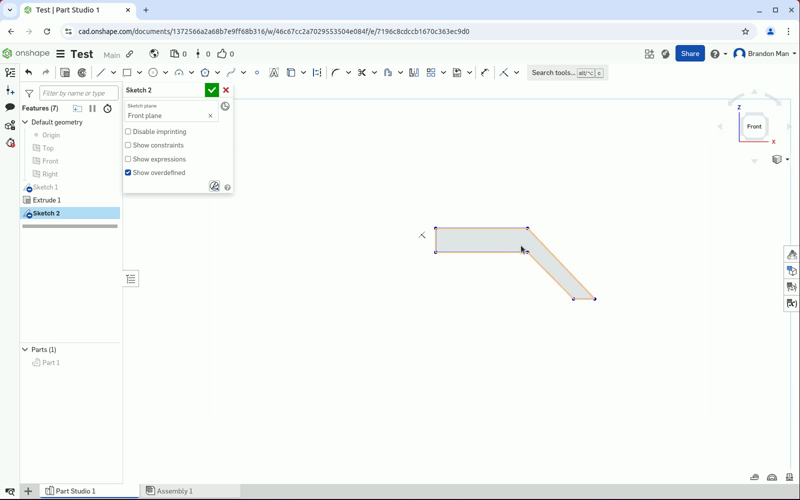
scroll(6)
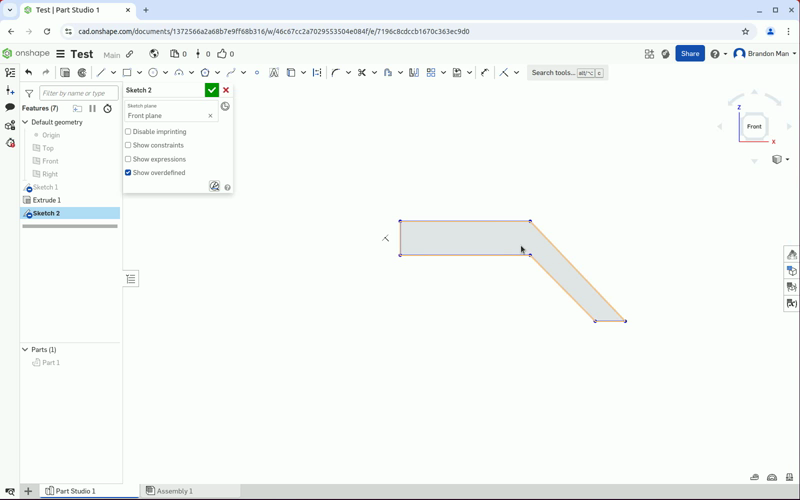
scroll(6)
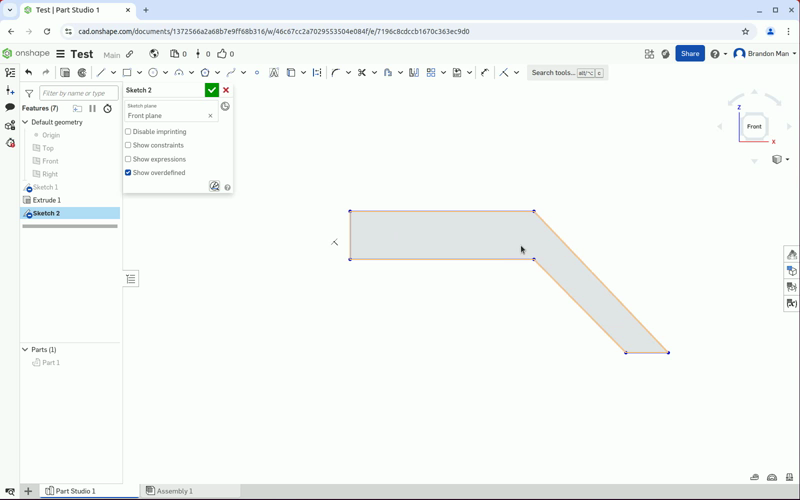
scroll(6)
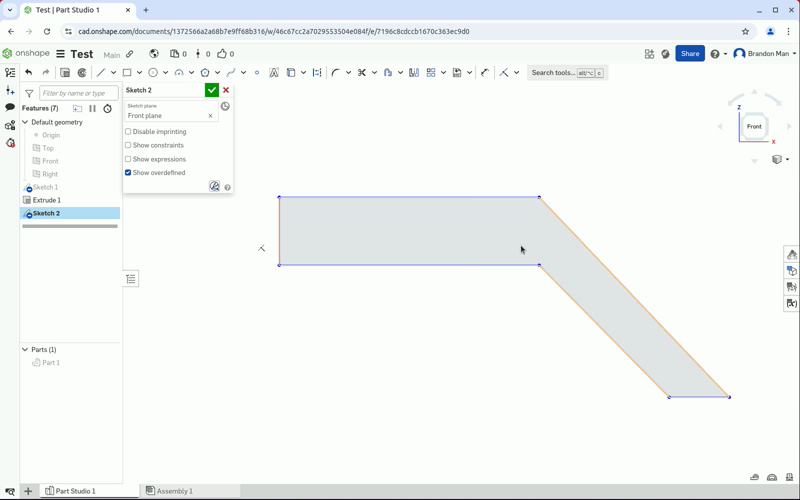
scroll(6)
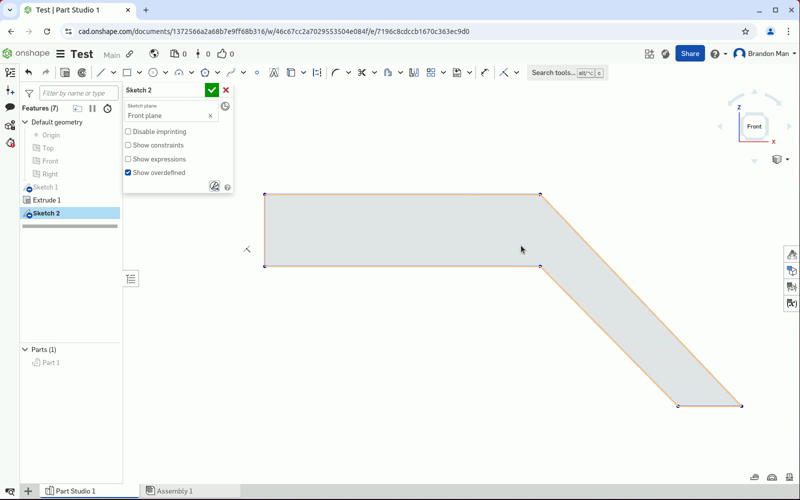
scroll(6)
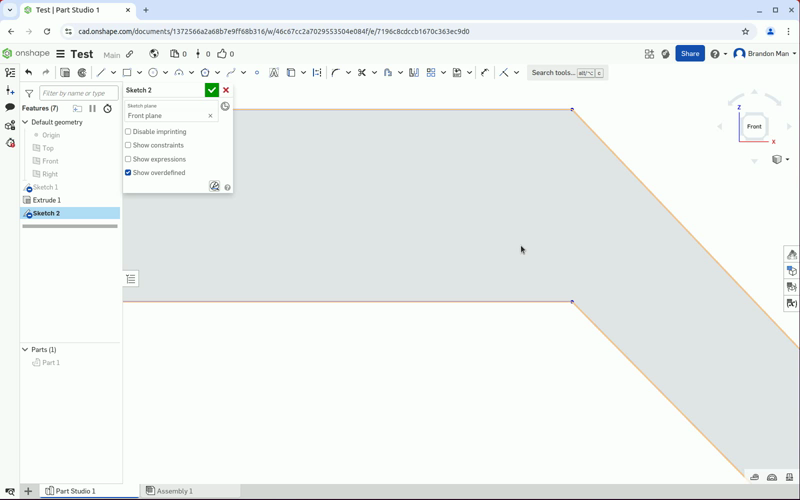
click(521, 245)
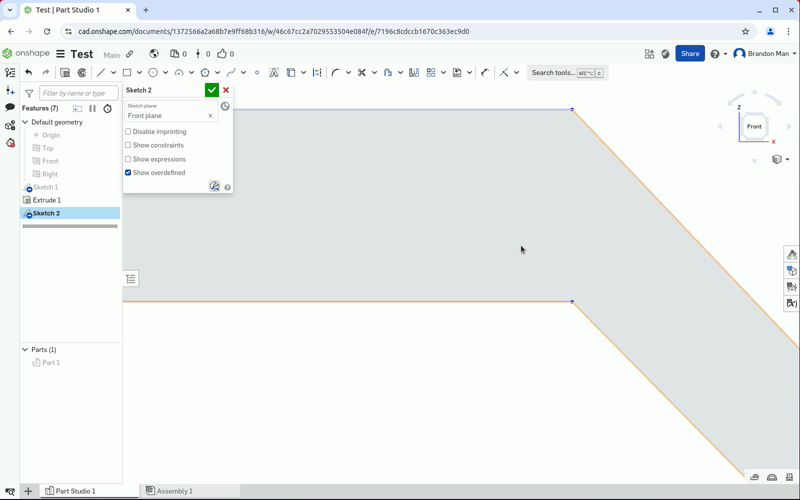
scroll(-6)
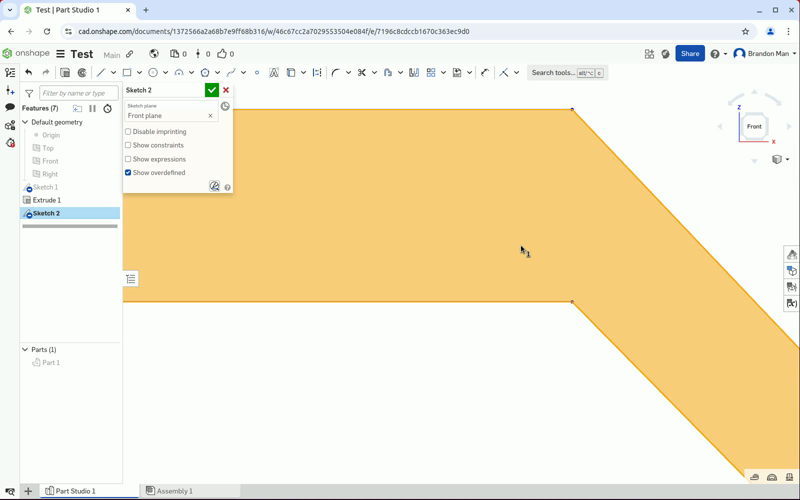
scroll(-6)
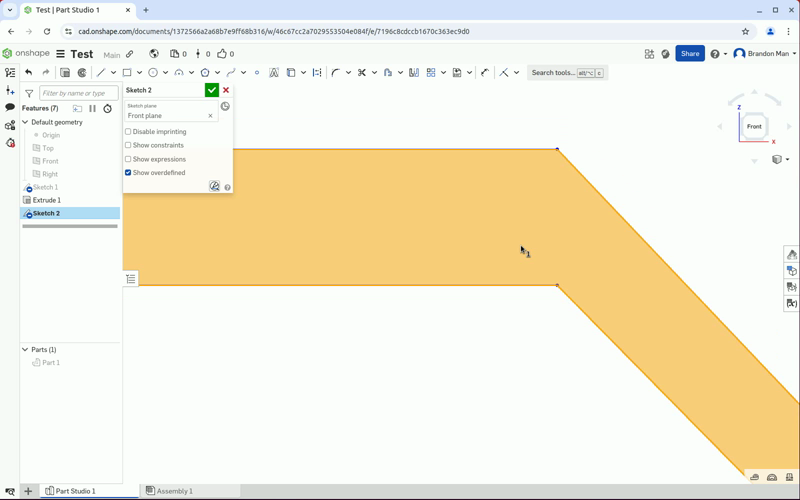
scroll(-6)
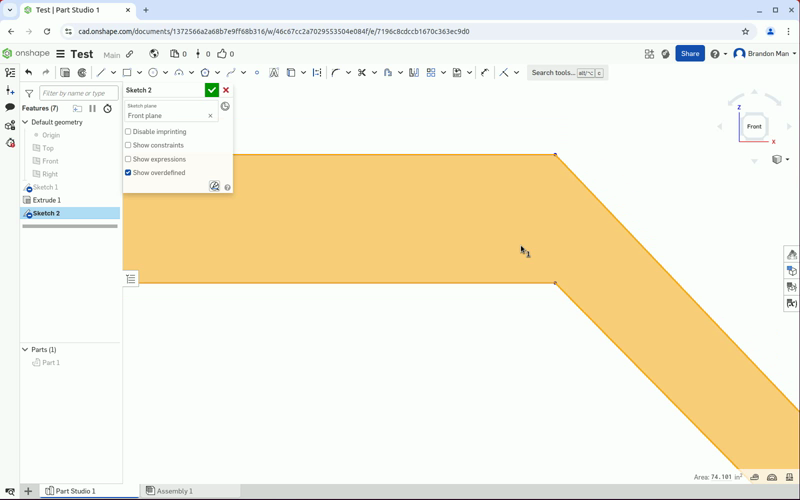
scroll(-6)
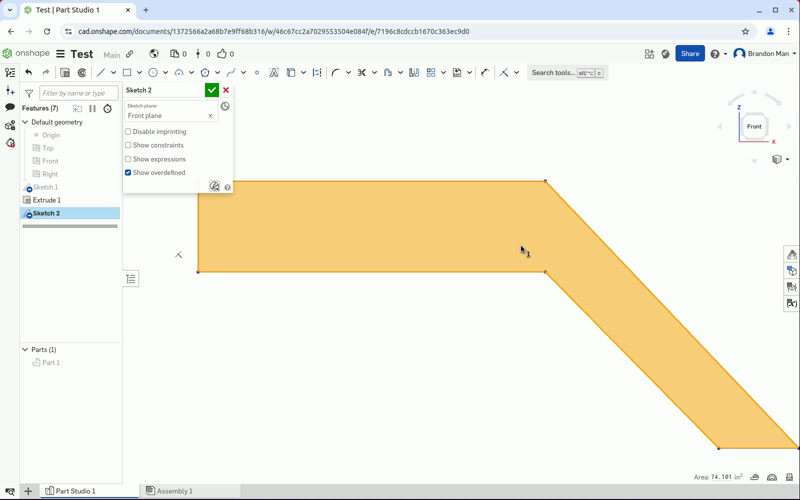
scroll(-6)
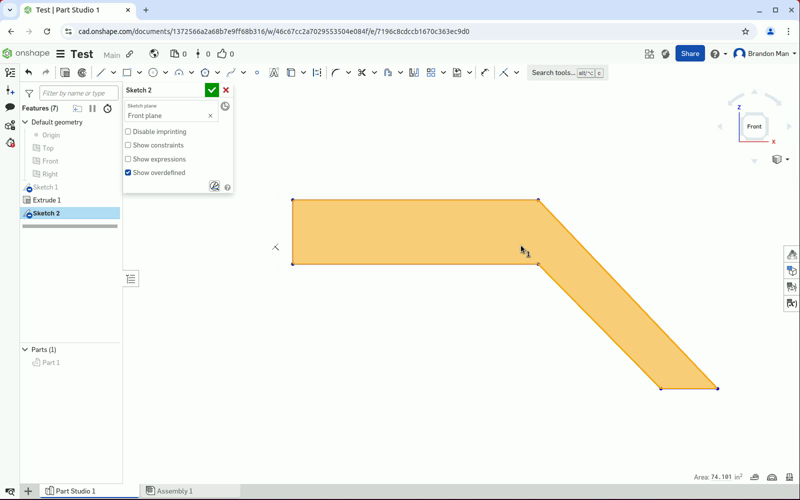
scroll(-6)
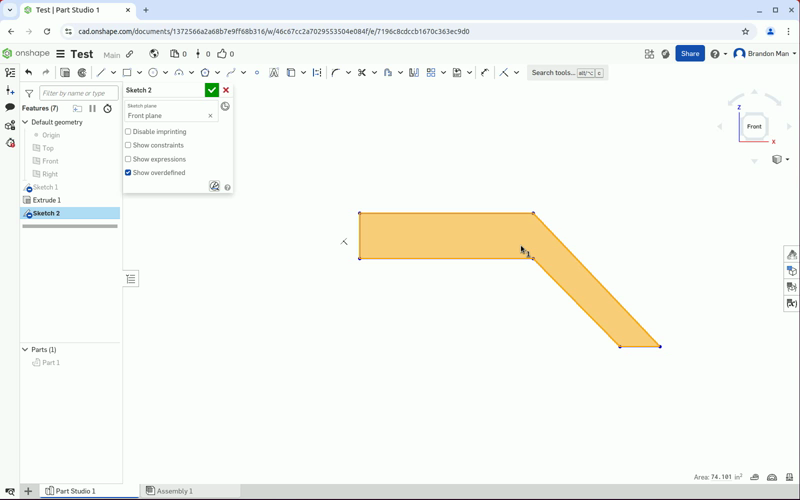
scroll(-6)
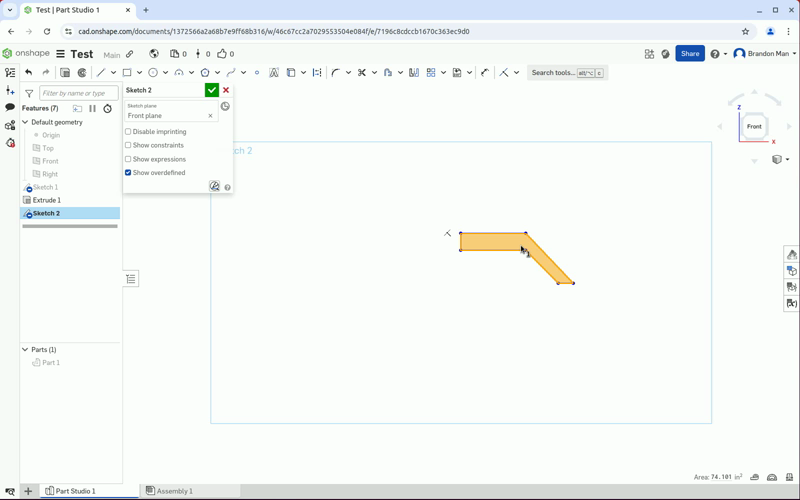
mouse_move(73, 352)
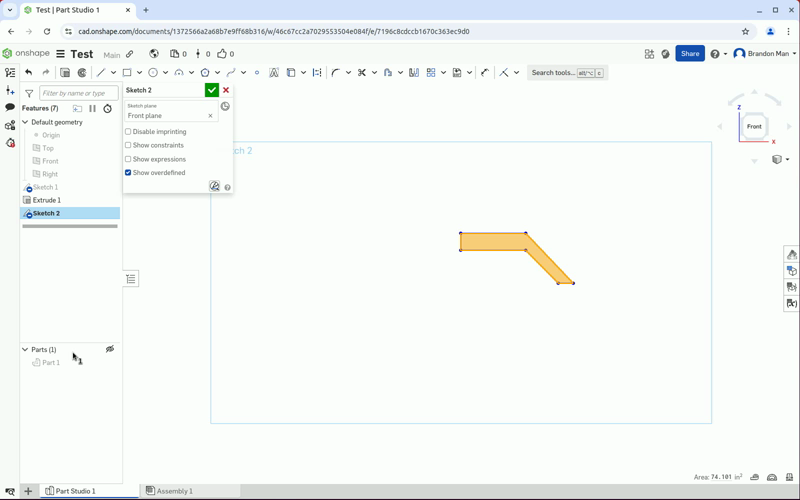
key(shift+y)
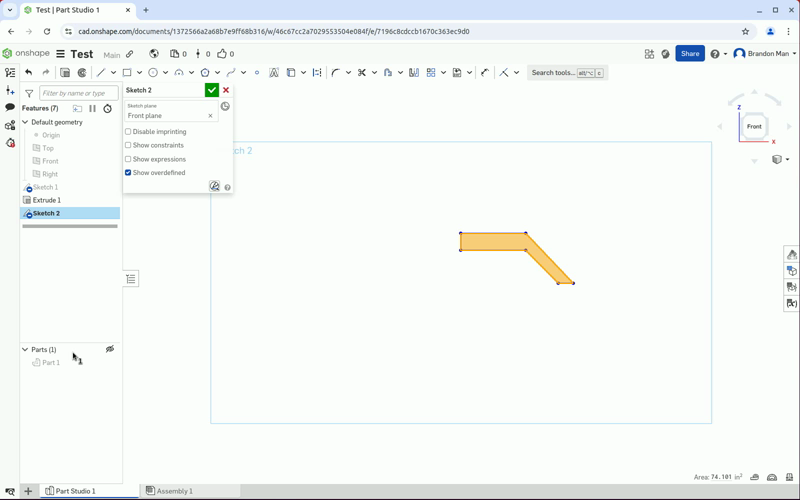
key(shift+e)
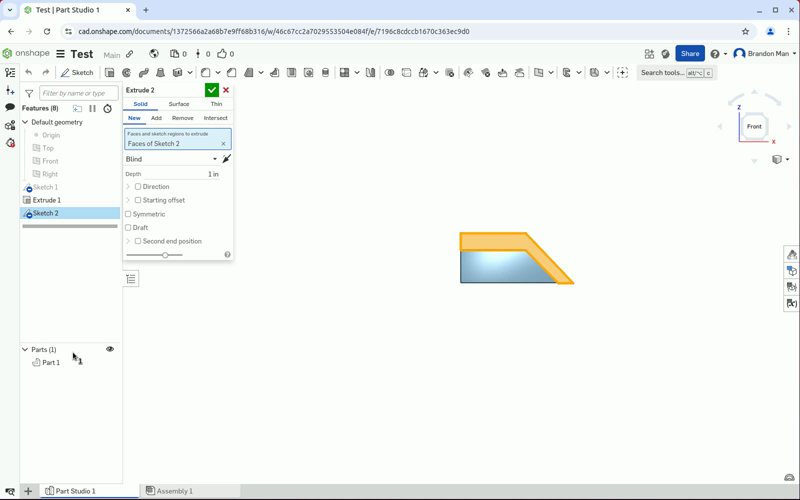
mouse_move(143, 106)
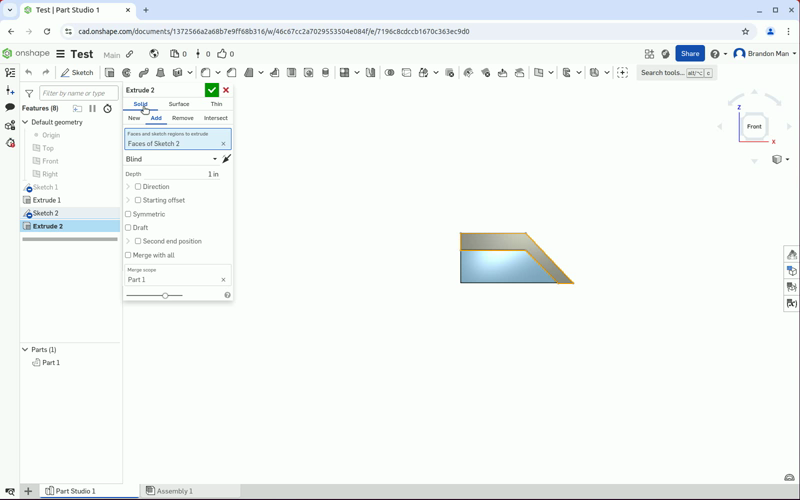
click(143, 106)
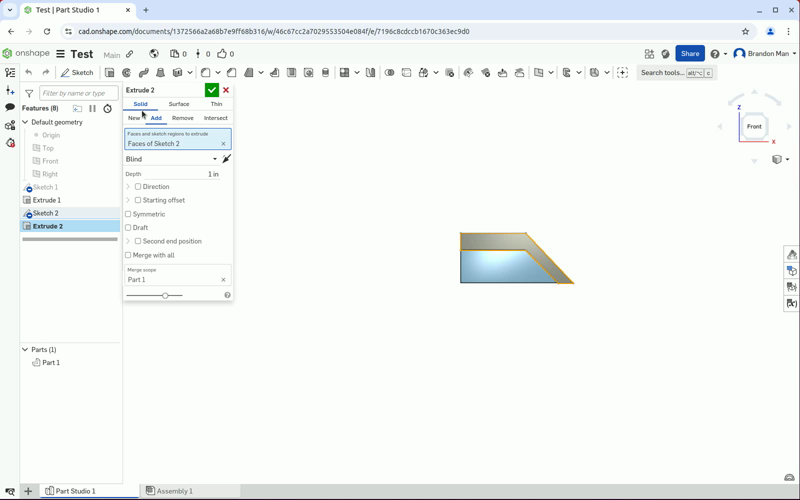
mouse_move(137, 120)
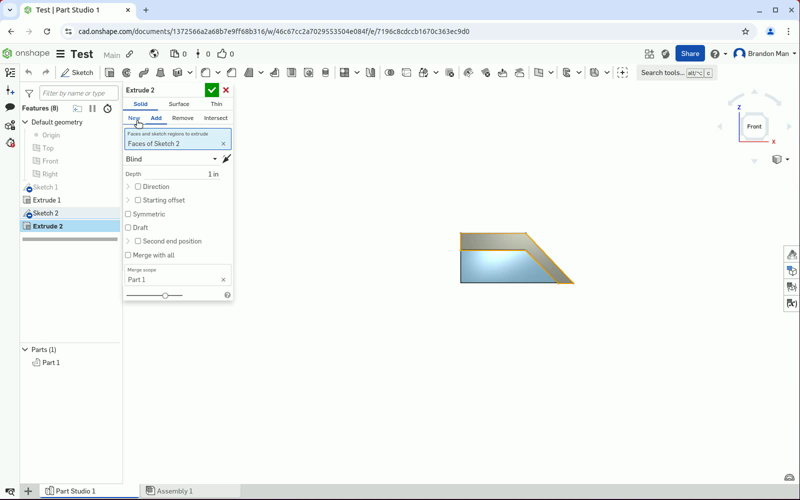
click(137, 120)
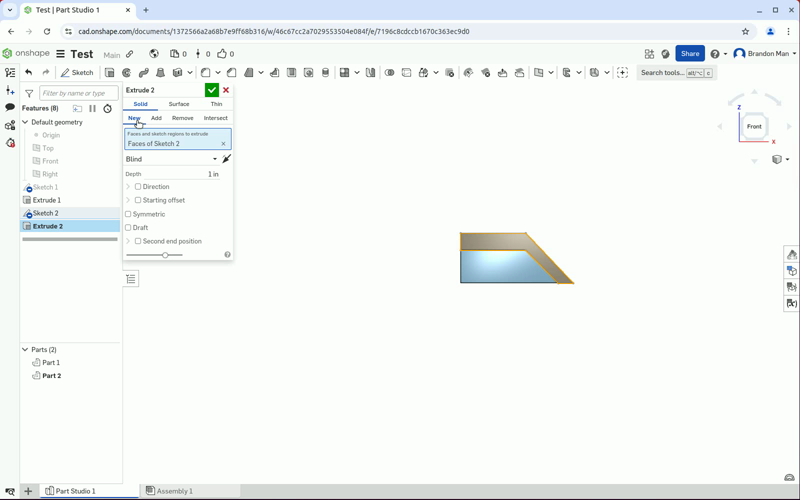
key(tab, 4)
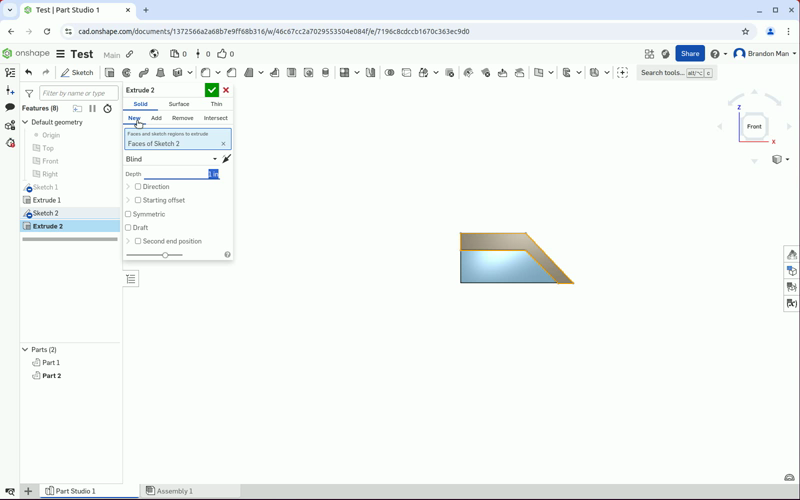
text(3.611)
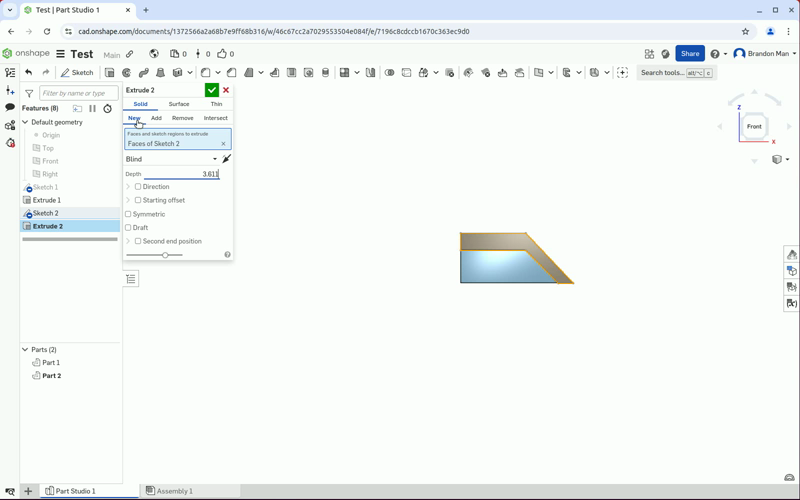
key(enter)
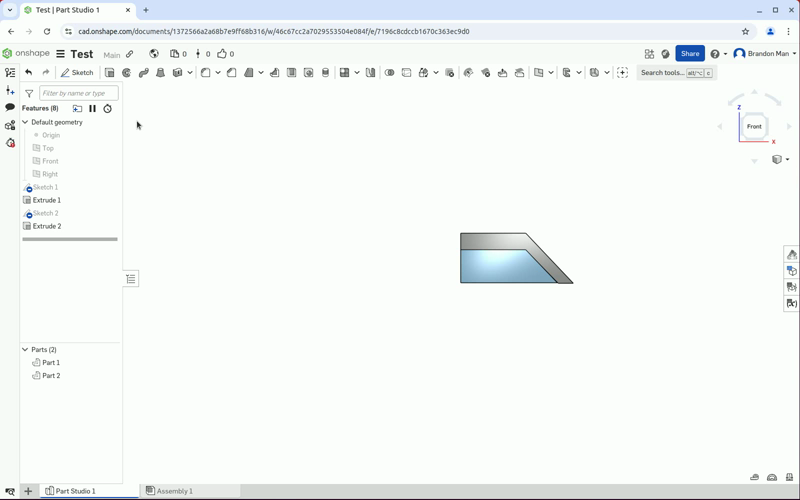
key(shift+h)
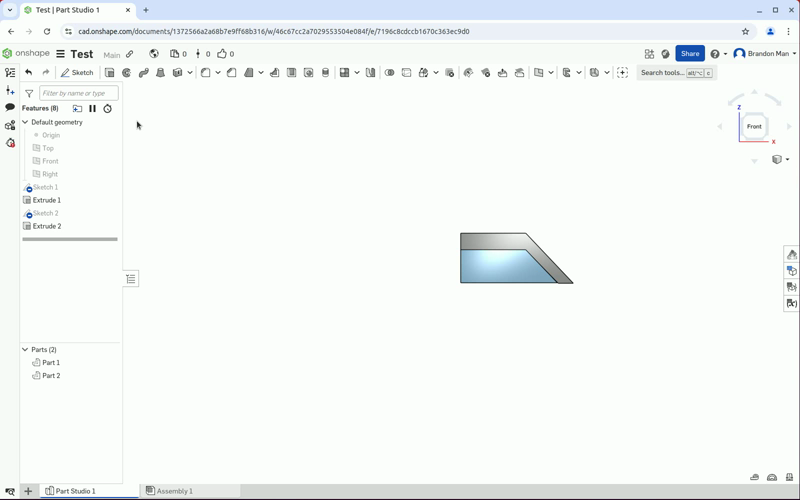
key(shift+h)
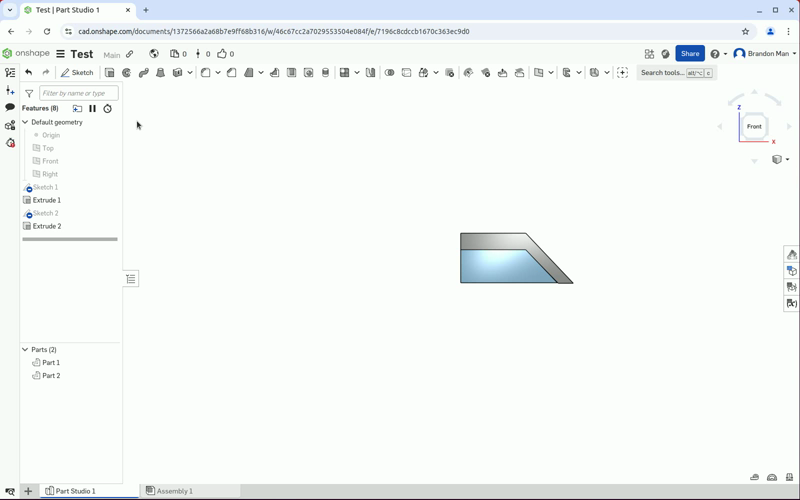
mouse_move(73, 189)
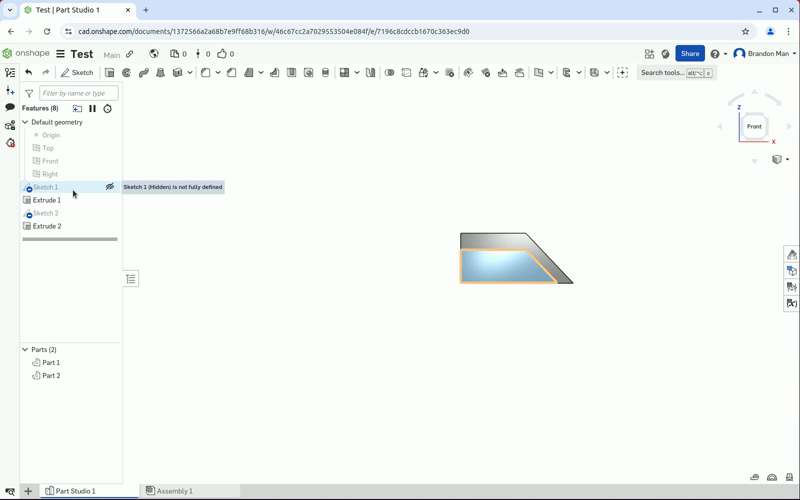
click(73, 189)
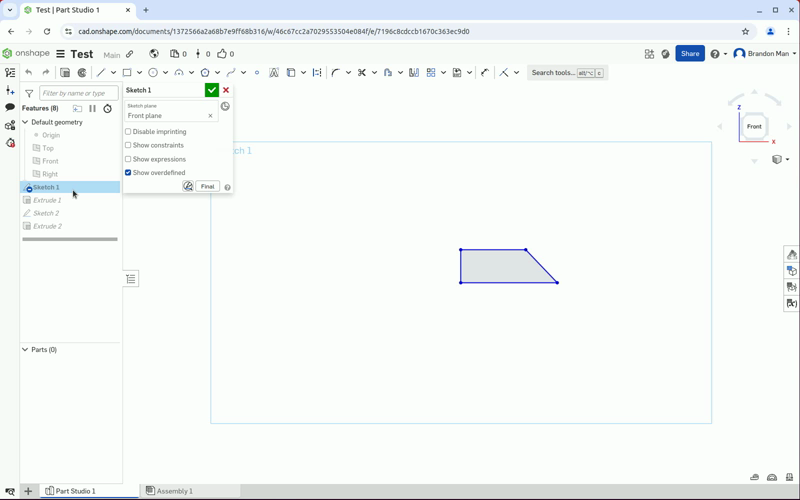
mouse_move(229, 92)
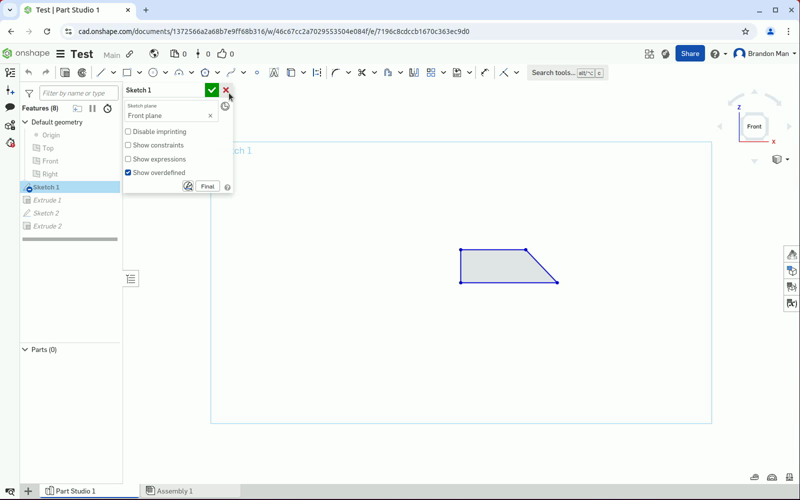
click(229, 92)
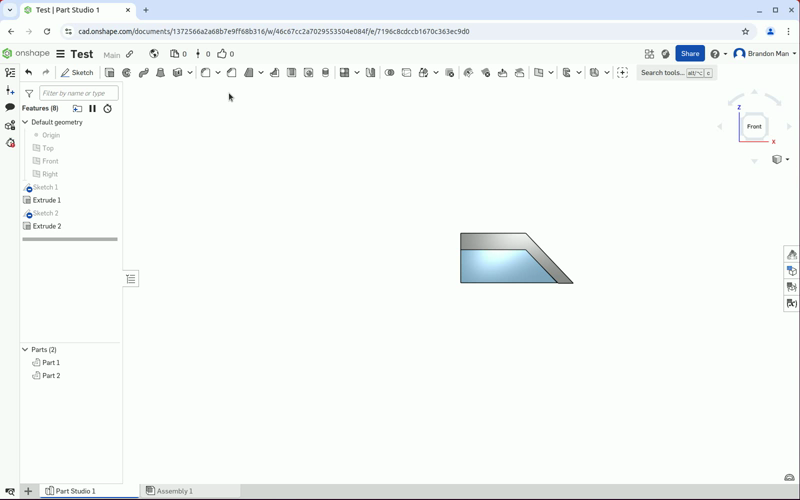
mouse_move(73, 352)
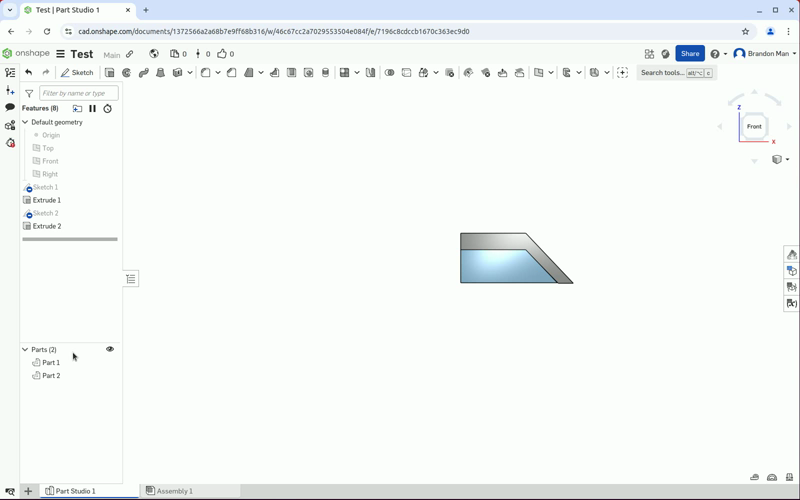
key(y)
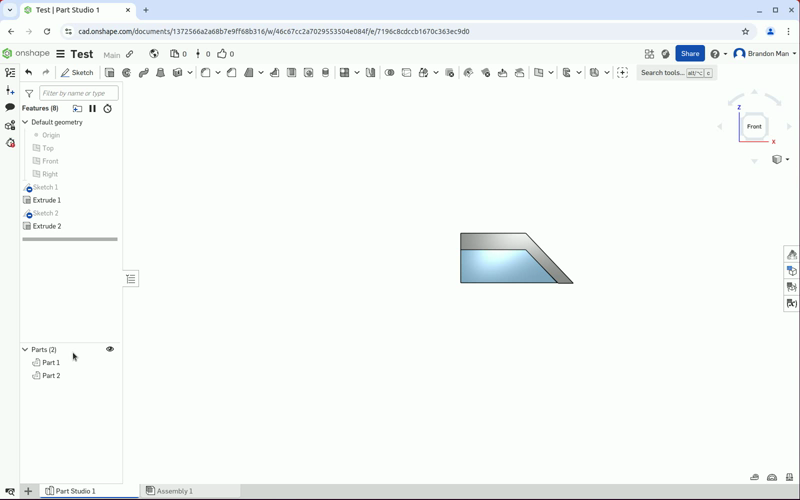
key(shift+p)
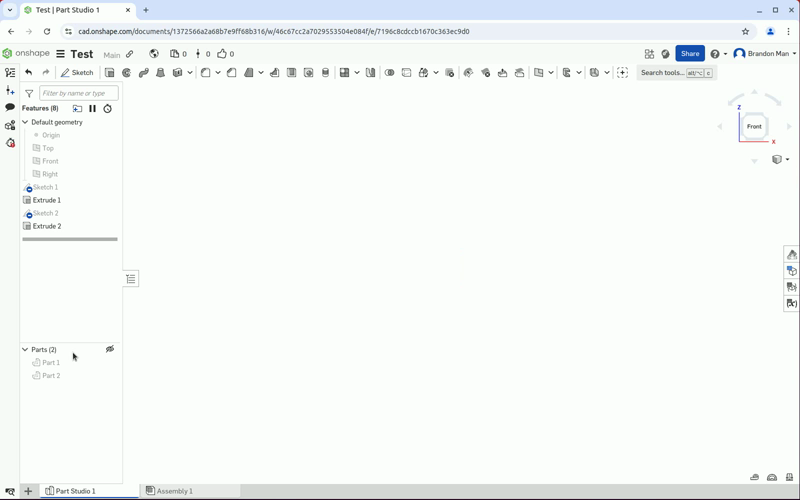
key(space)
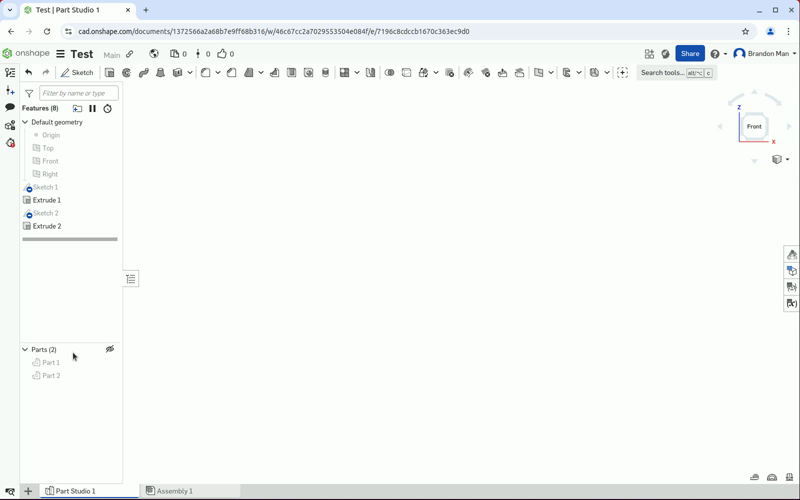
key_down(shift)
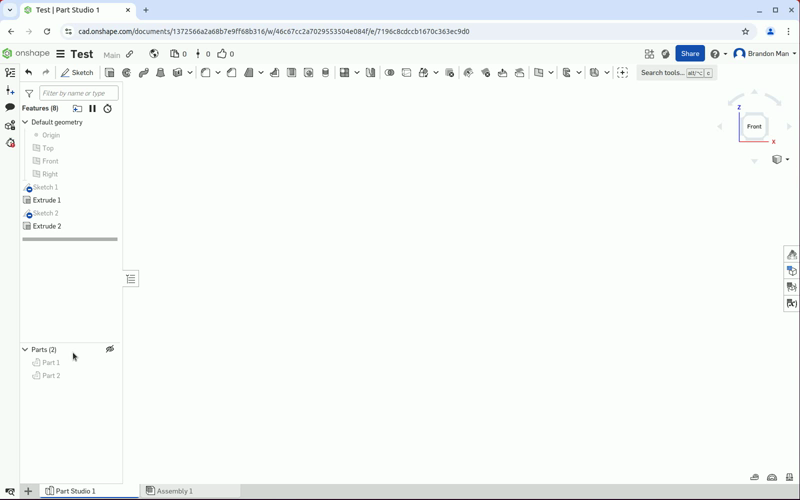
key(left)
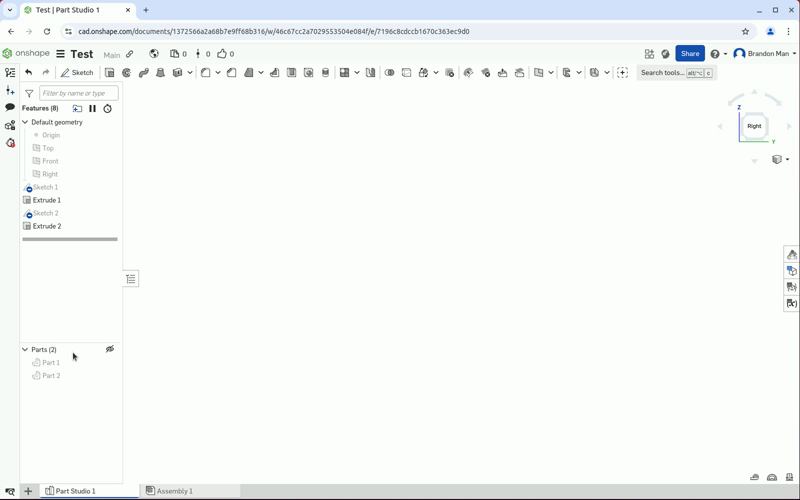
key_up(shift)
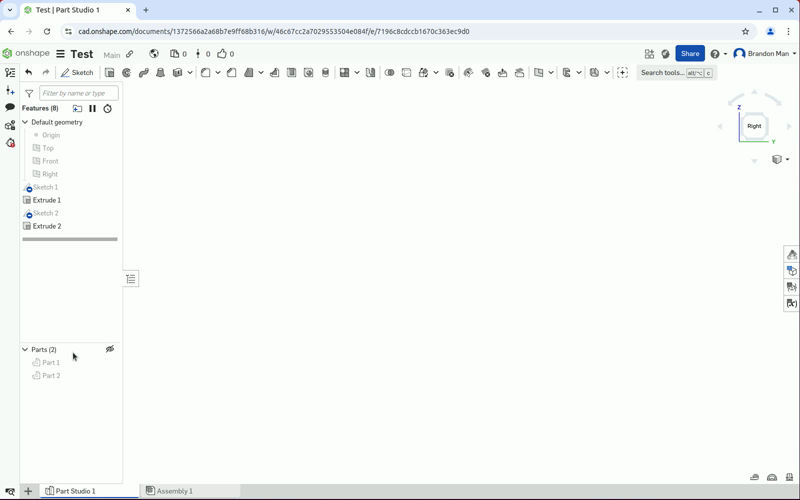
mouse_move(73, 352)
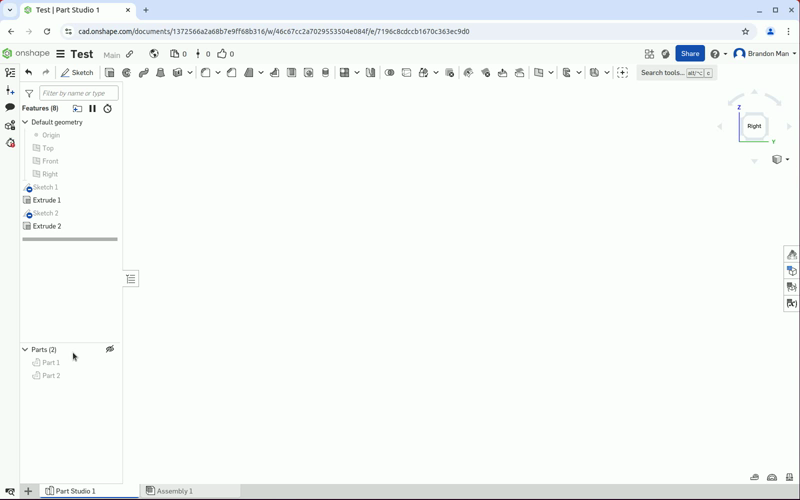
key(shift+y)
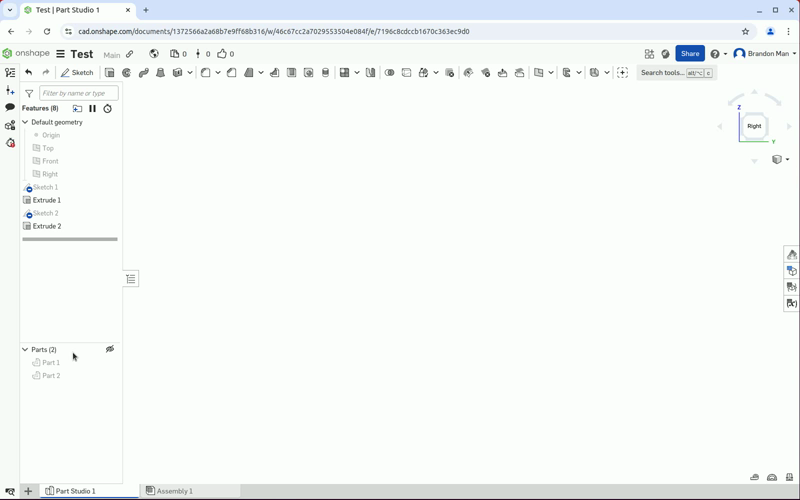
key(shift+s)
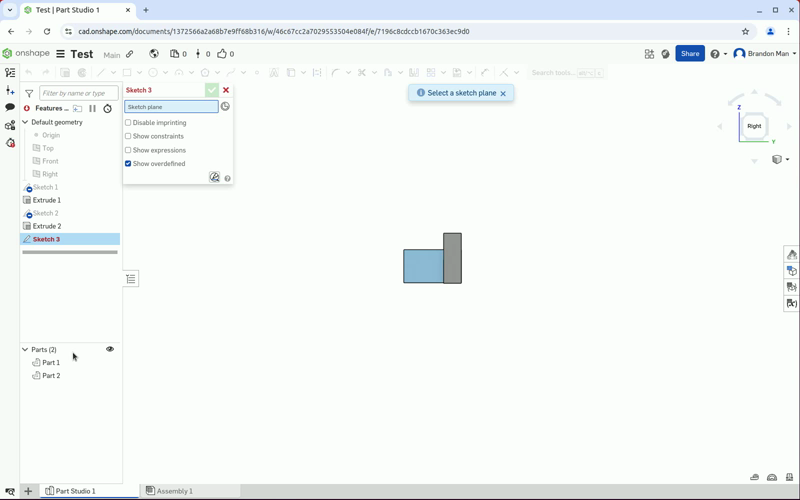
mouse_move(73, 176)
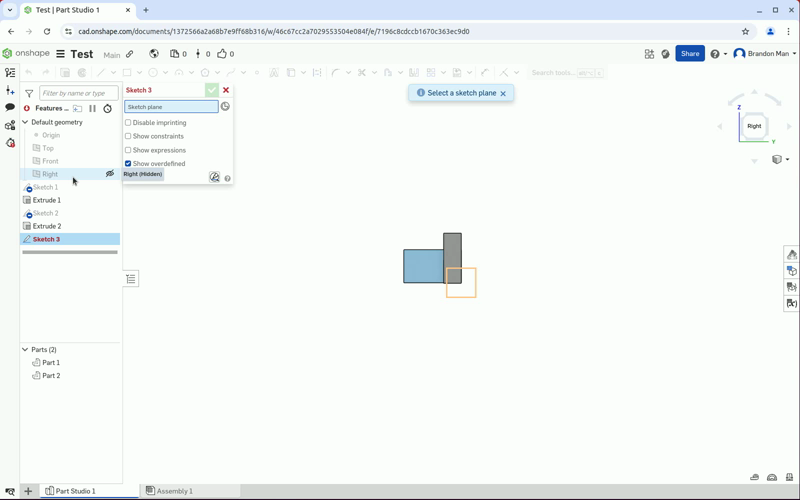
click(73, 176)
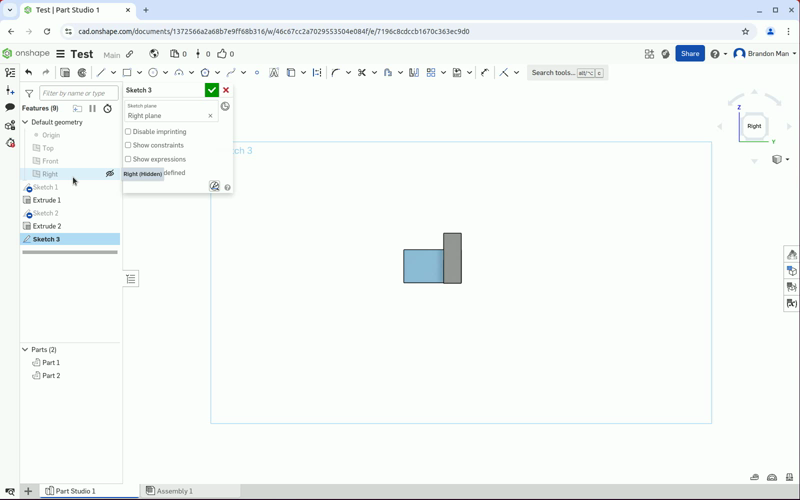
mouse_move(73, 352)
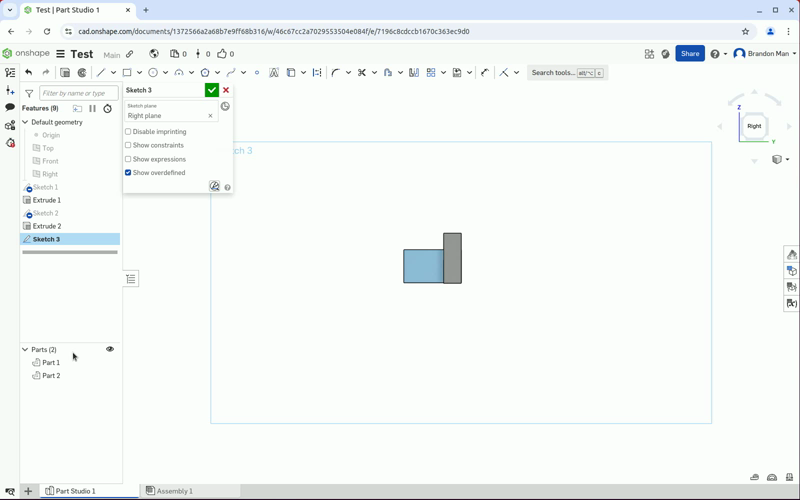
key(y)
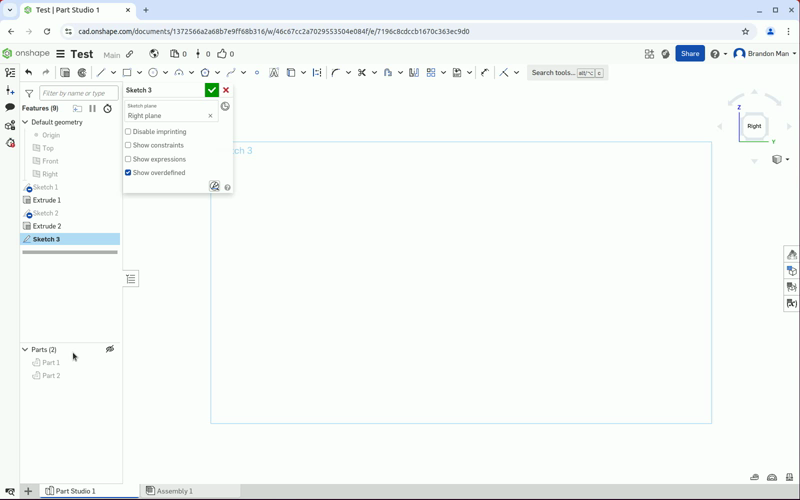
key(c)
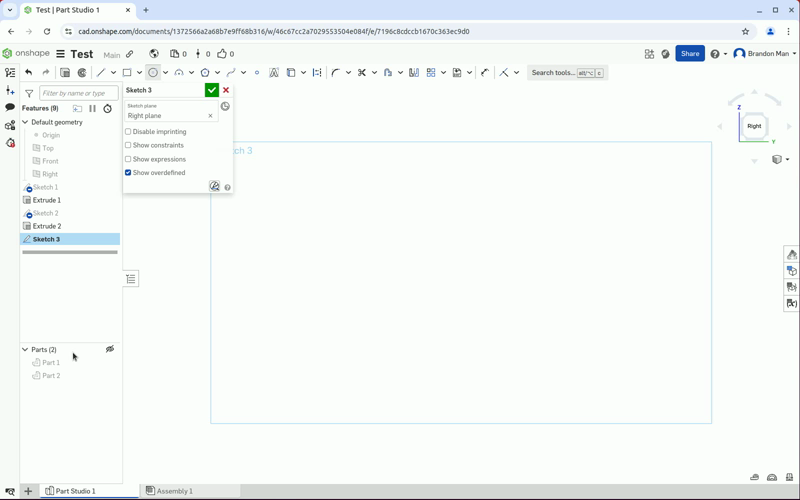
key_down(shift)
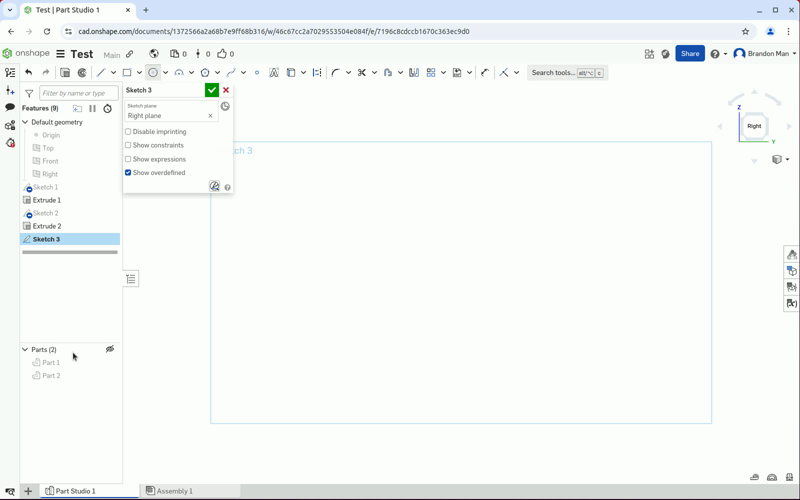
mouse_move(437, 265)
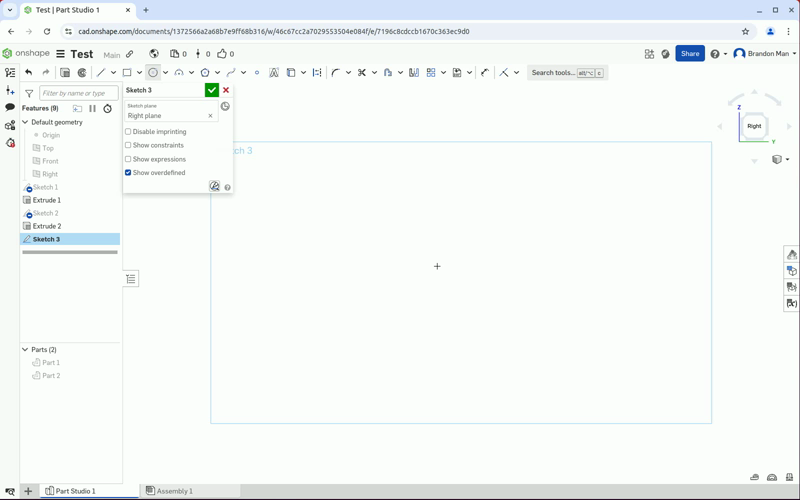
click(437, 265)
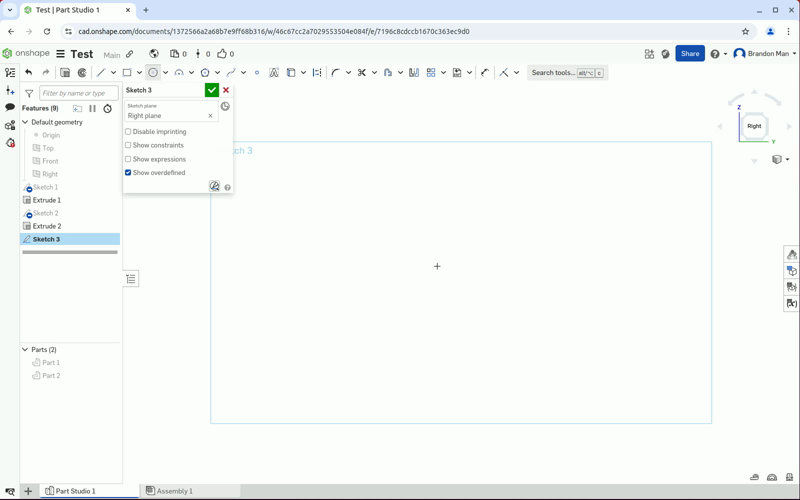
key_up(shift)
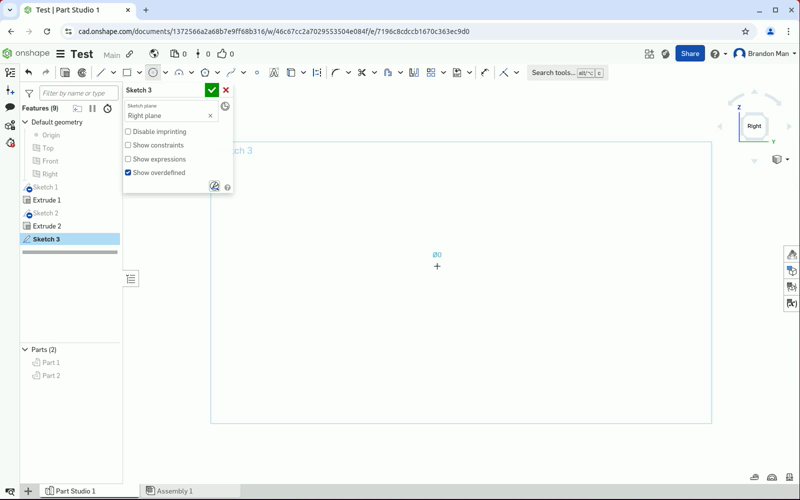
mouse_move(444, 265)
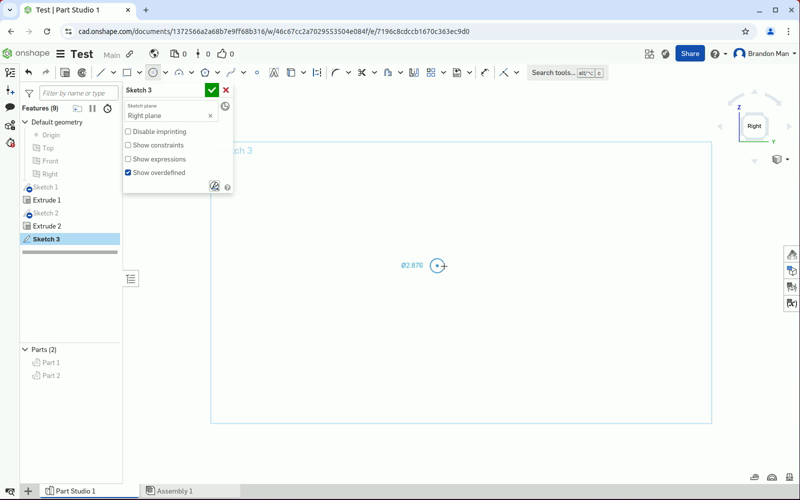
click(444, 265)
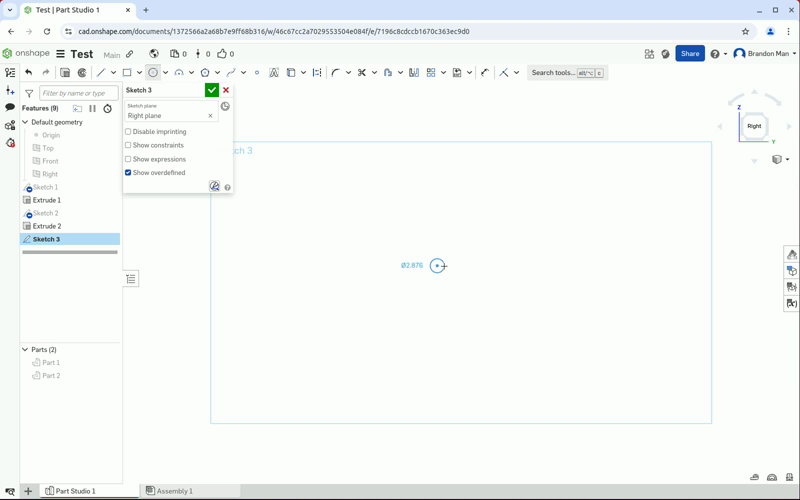
key(esc)
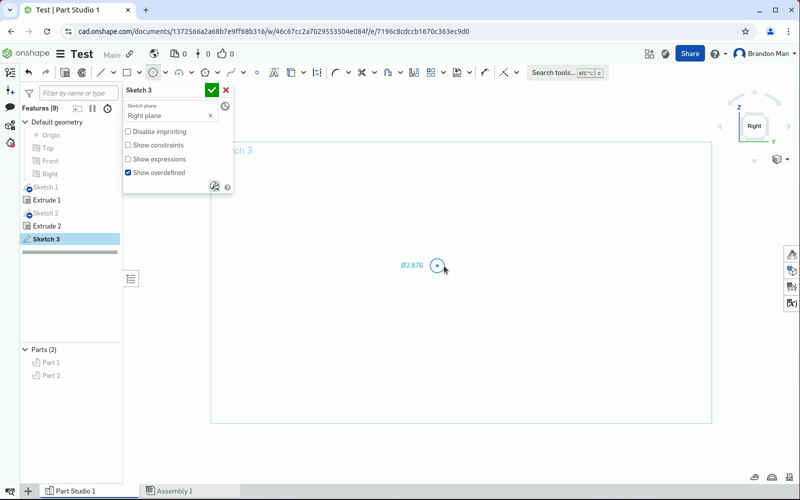
mouse_move(431, 268)
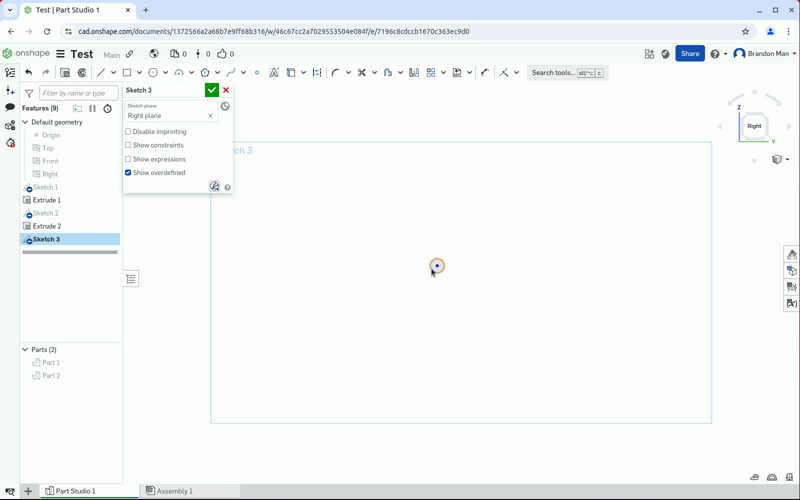
scroll(6)
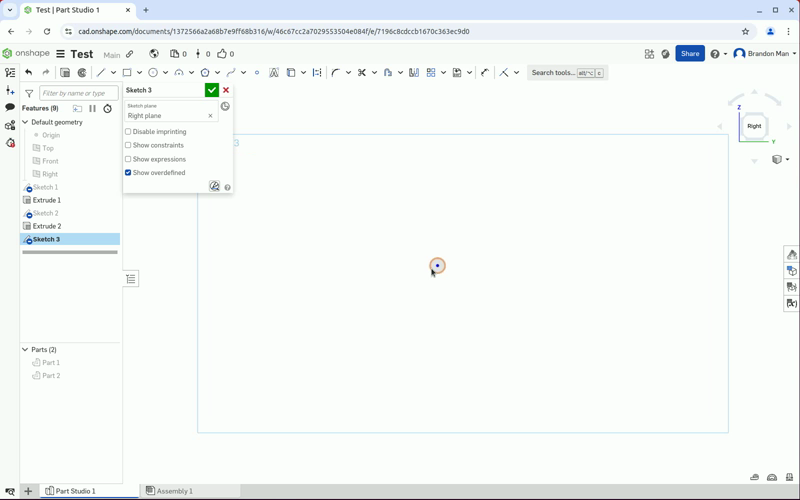
scroll(6)
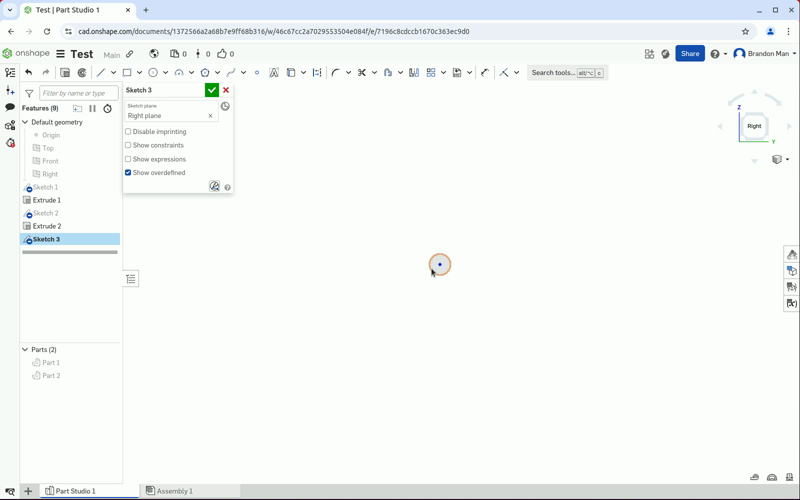
scroll(6)
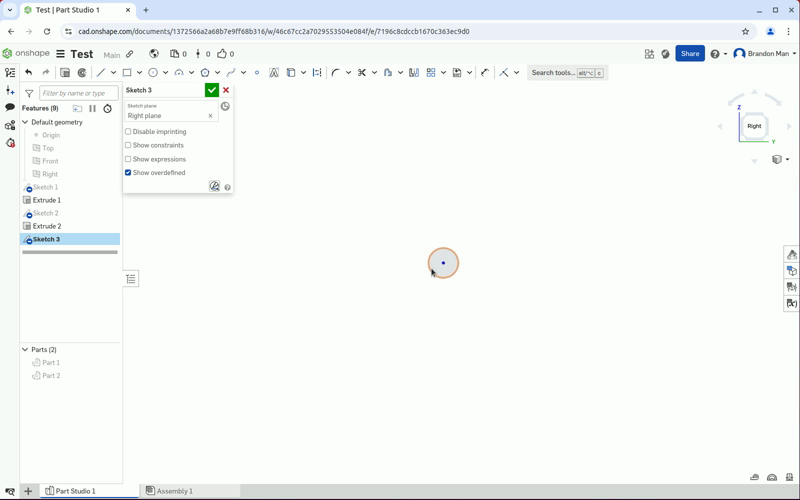
scroll(6)
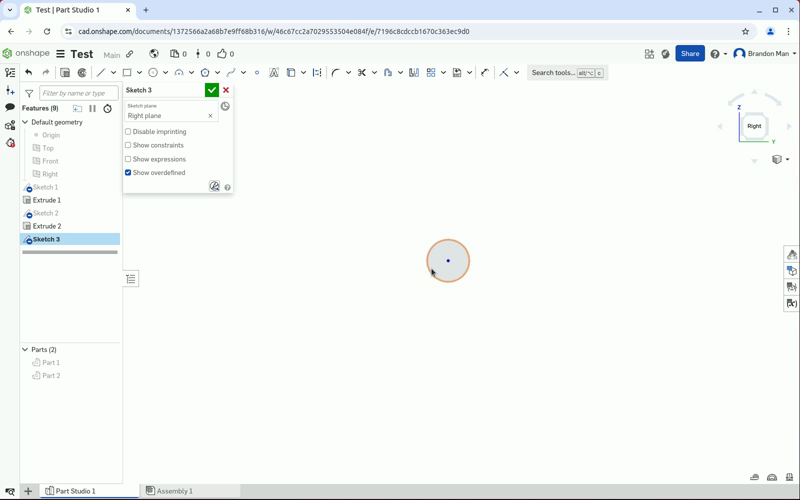
scroll(6)
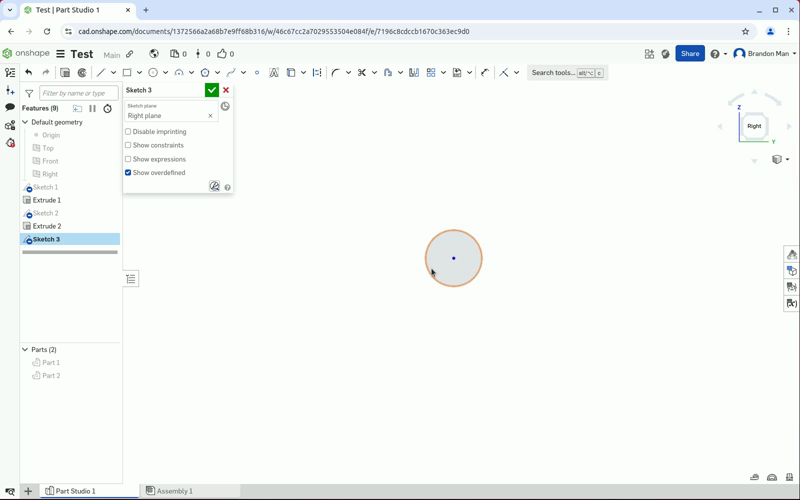
scroll(6)
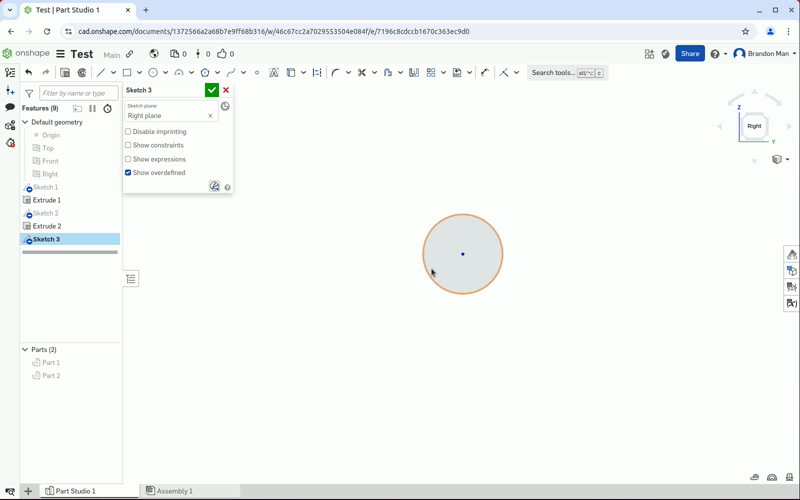
scroll(6)
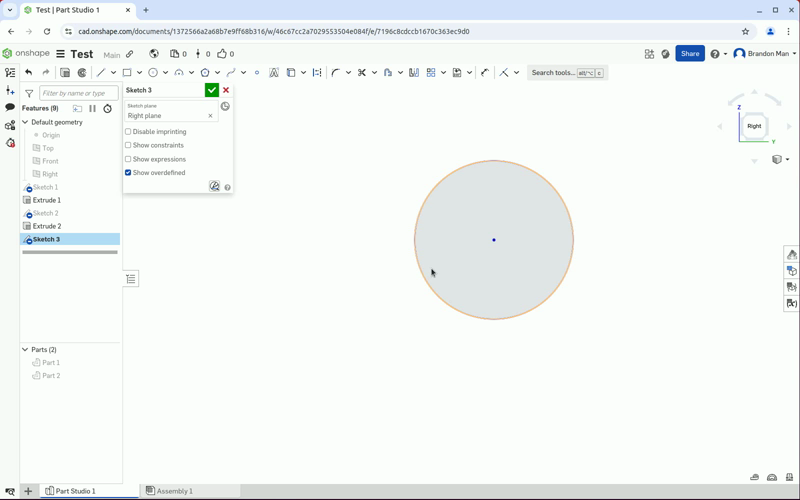
click(431, 268)
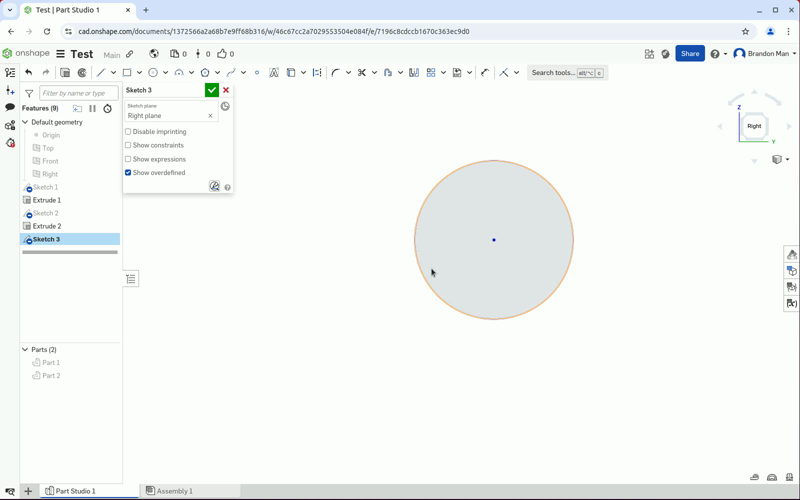
scroll(-6)
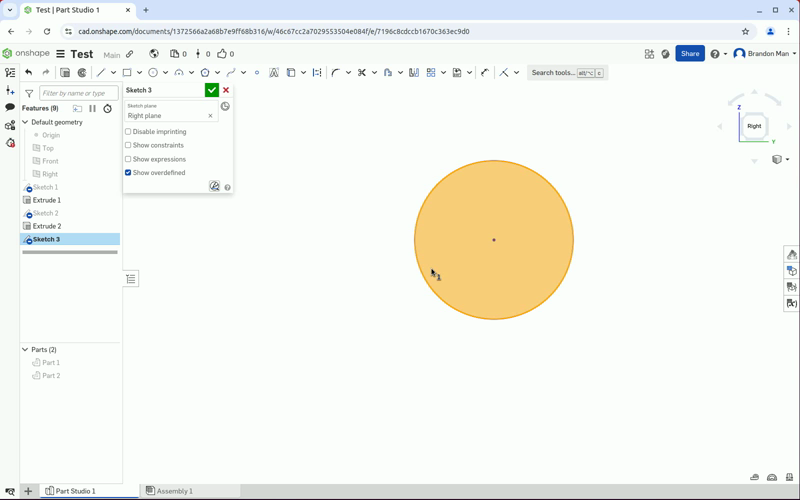
scroll(-6)
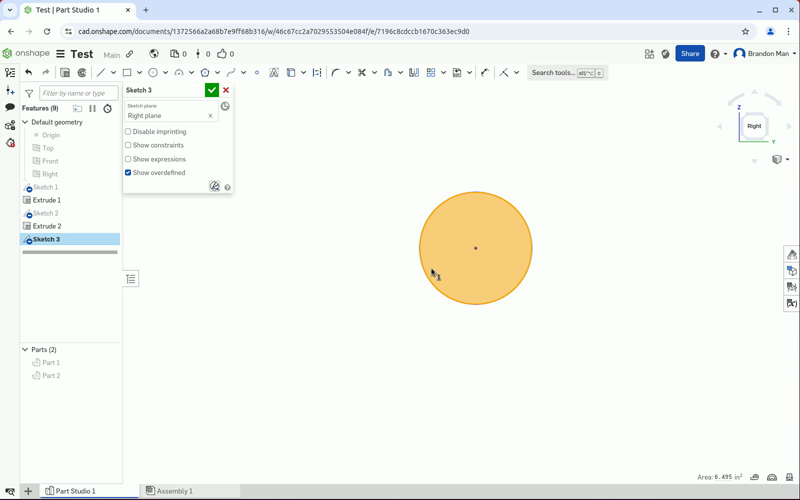
scroll(-6)
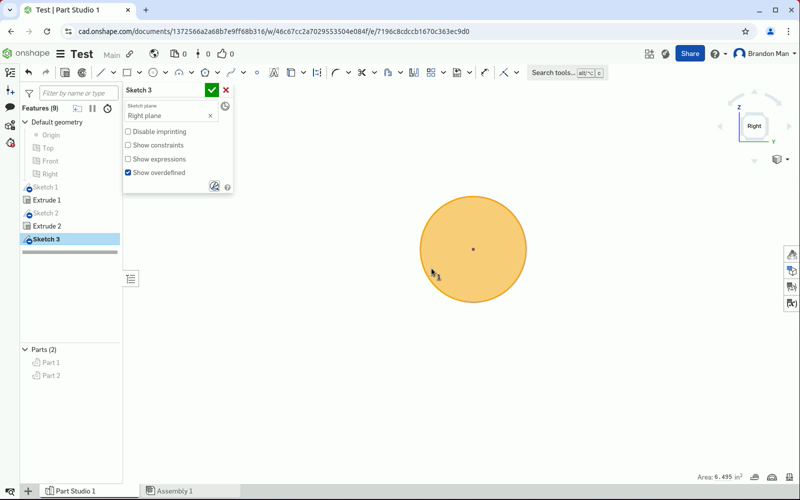
scroll(-6)
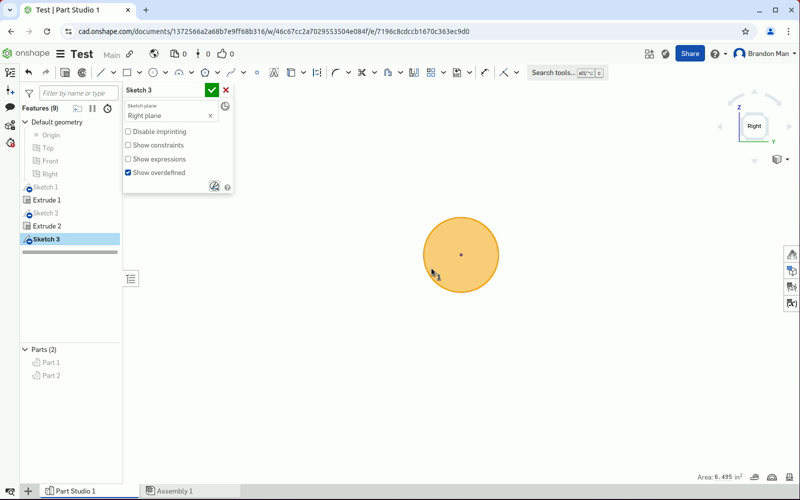
scroll(-6)
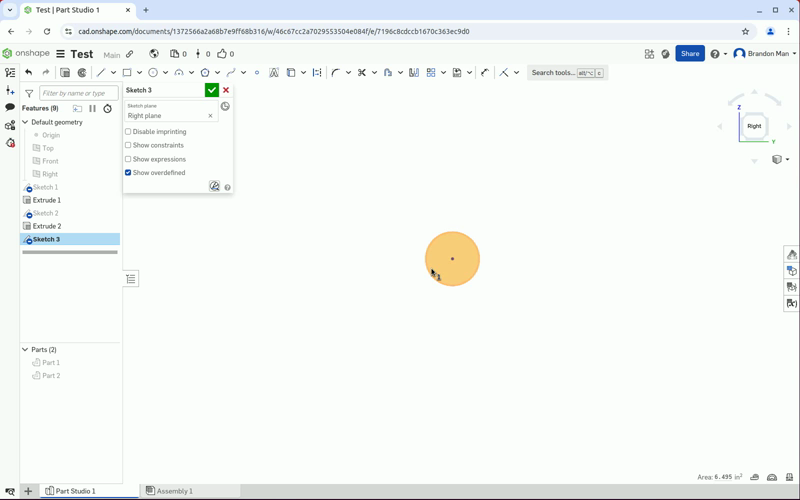
scroll(-6)
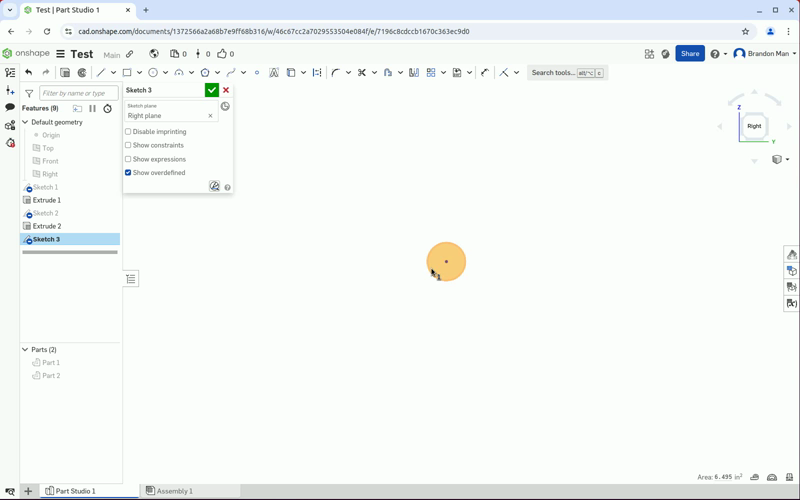
scroll(-6)
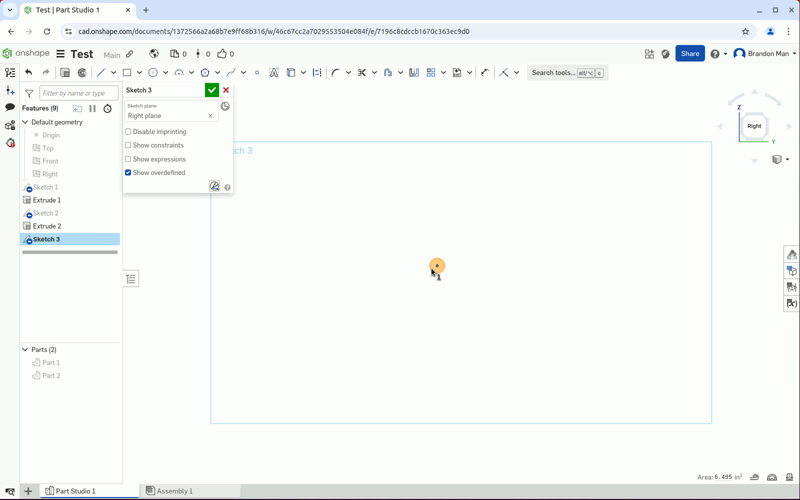
mouse_move(73, 352)
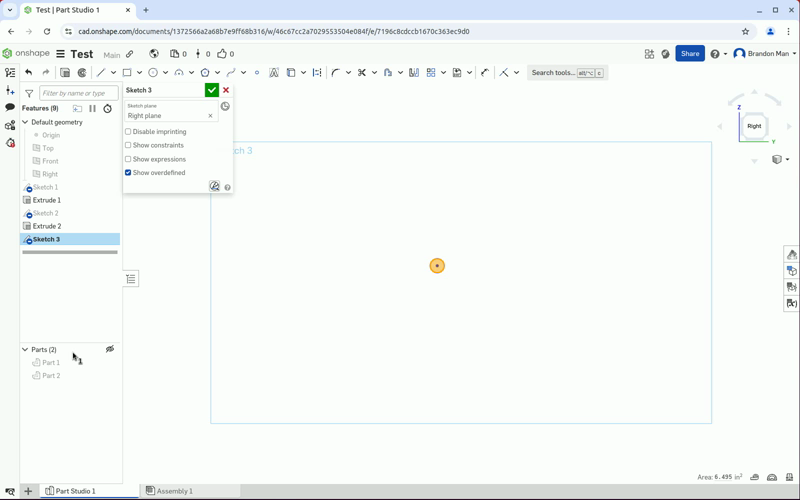
key(shift+y)
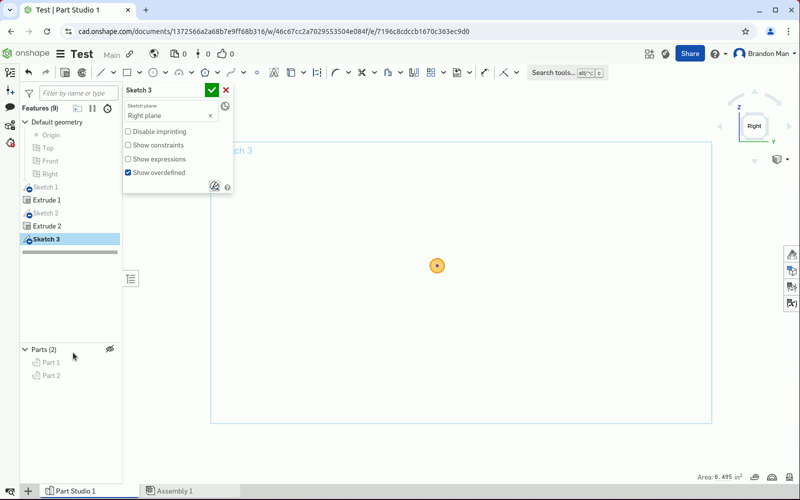
key(shift+e)
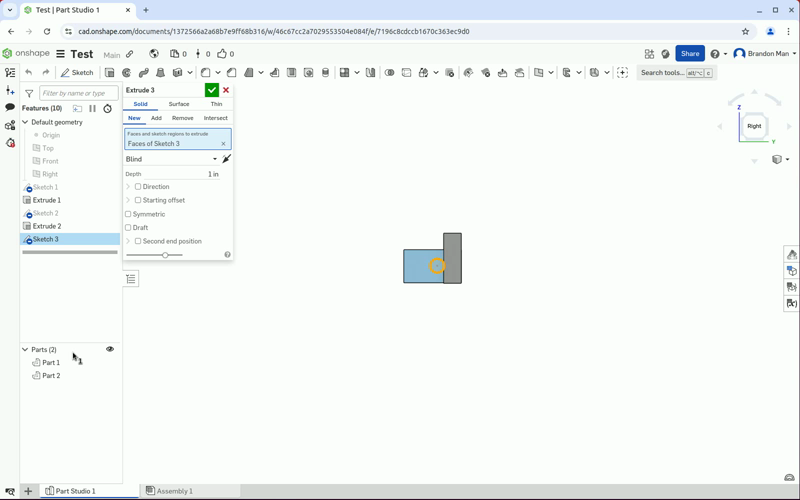
mouse_move(143, 106)
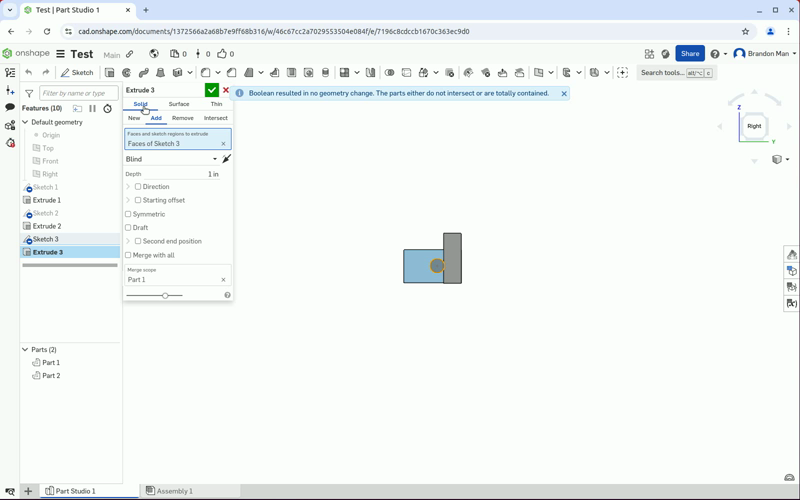
click(143, 106)
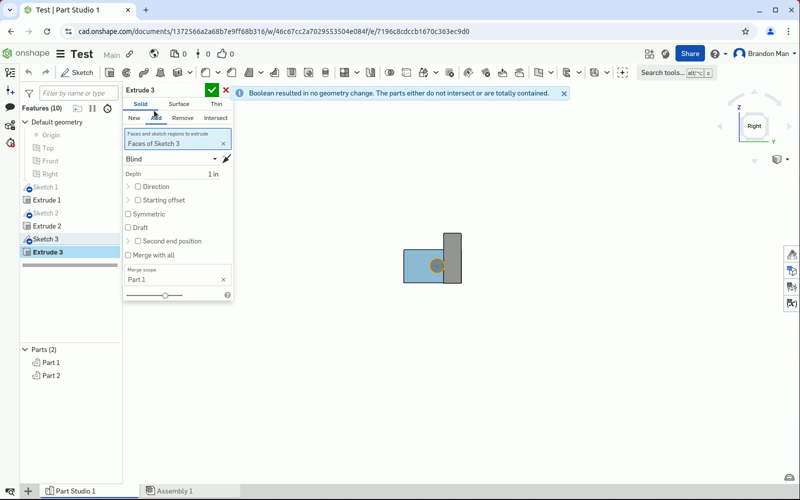
mouse_move(186, 120)
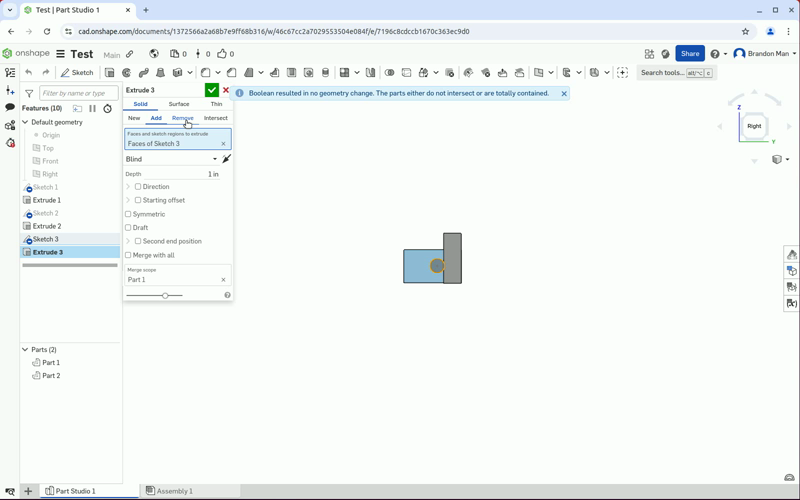
click(186, 120)
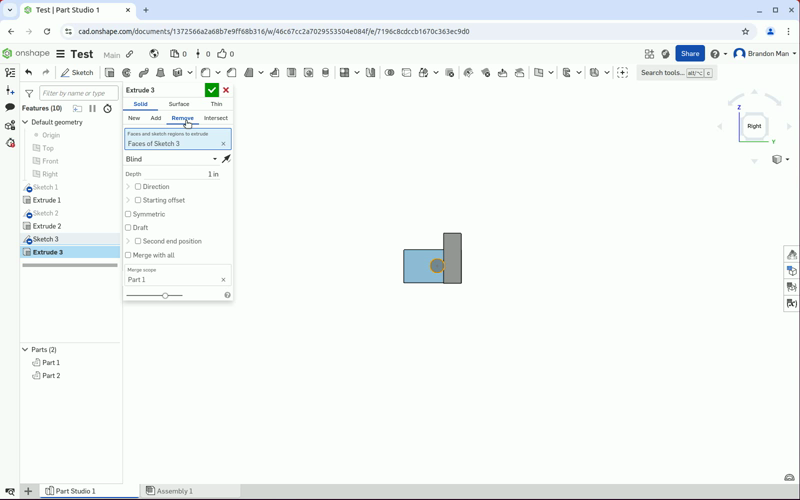
key(tab, 4)
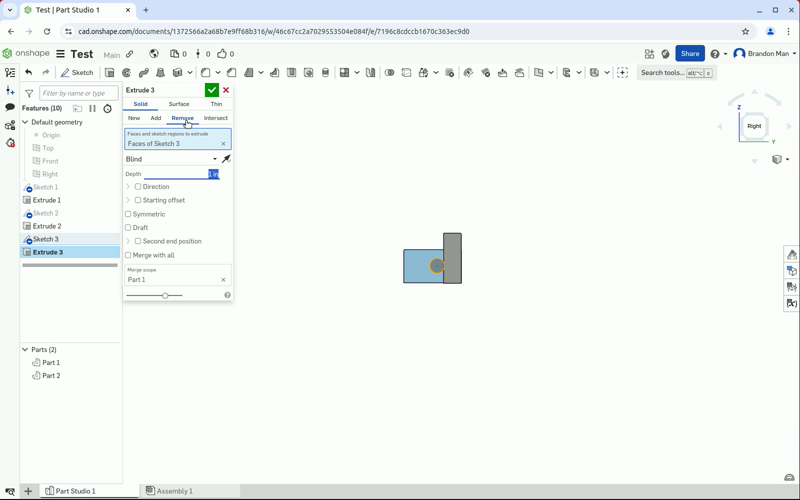
text(18.775)
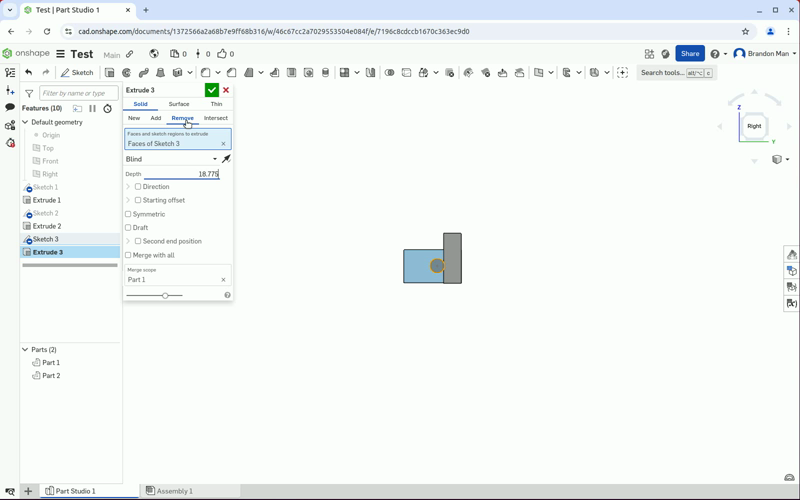
key(tab, 6)
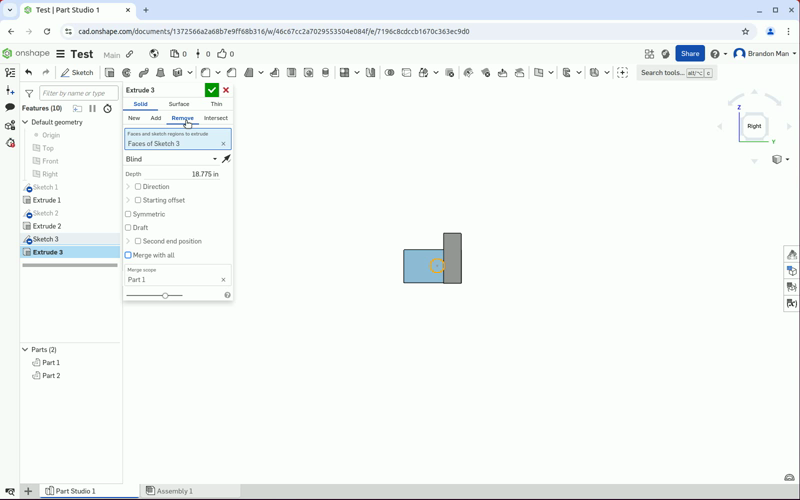
key(space)
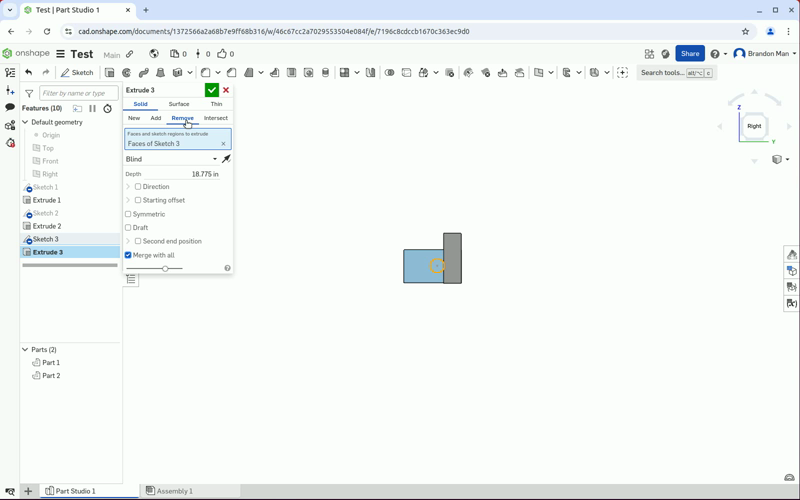
key(enter)
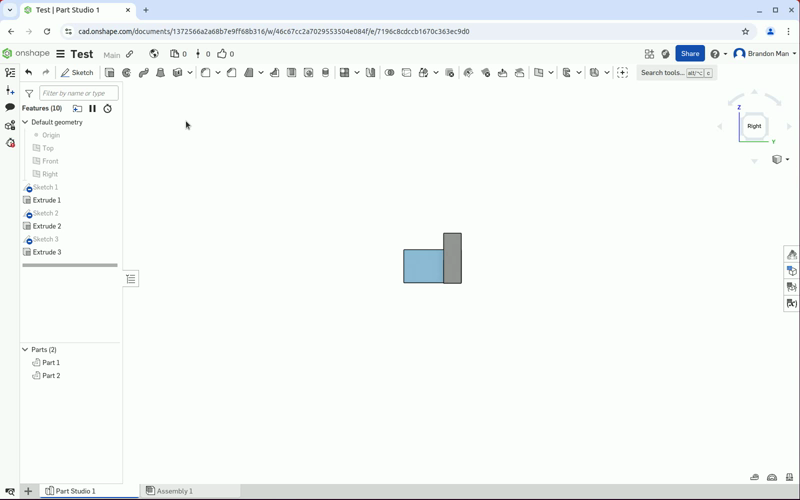
key(shift+h)
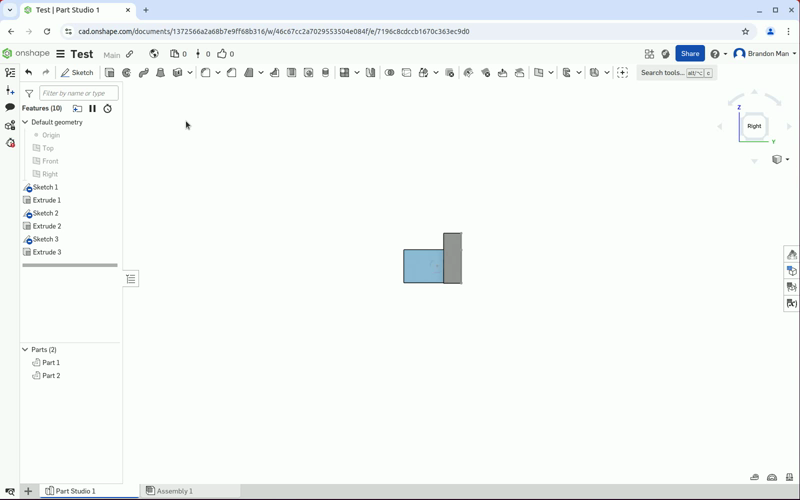
key(shift+h)
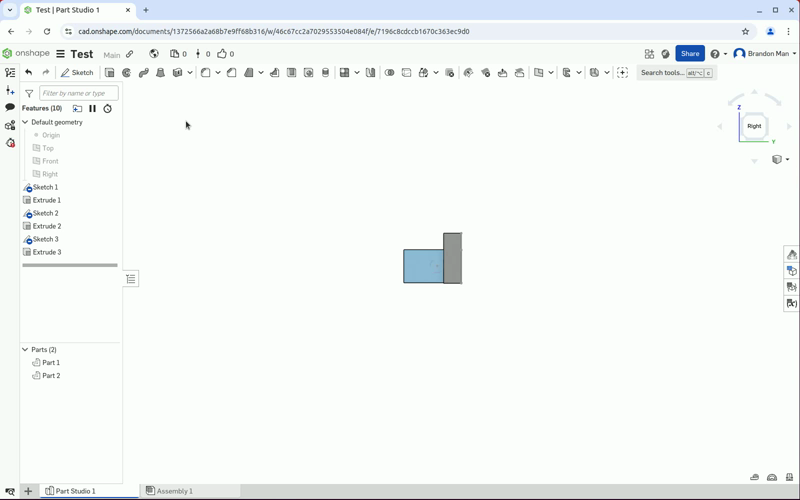
key(shift+7)
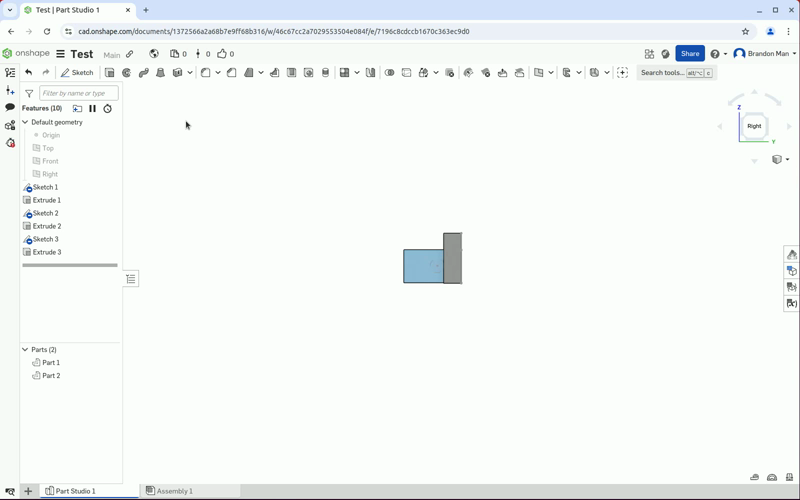
key(right, 2)
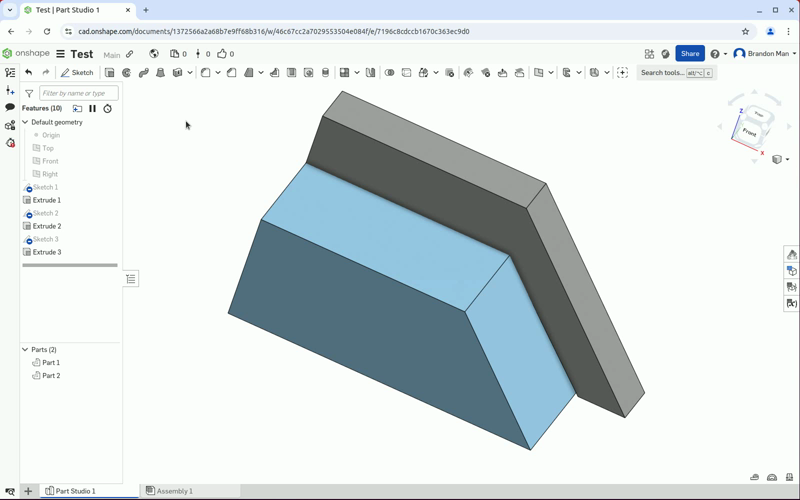
key(down, 2)
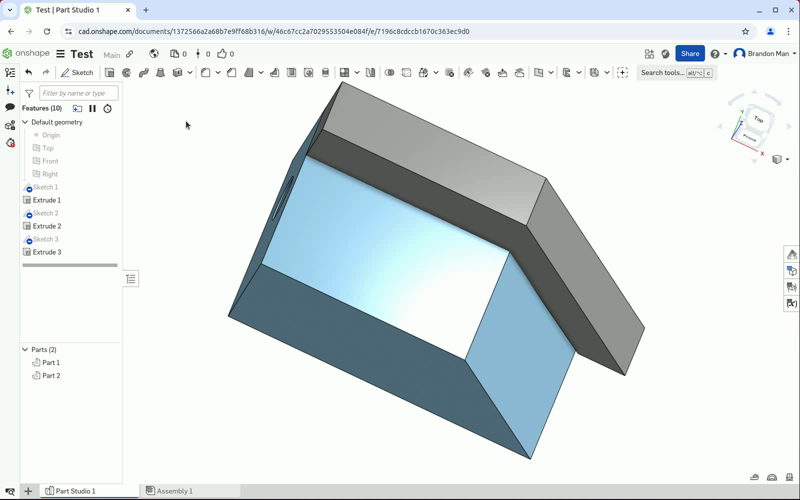
key(up, 2)
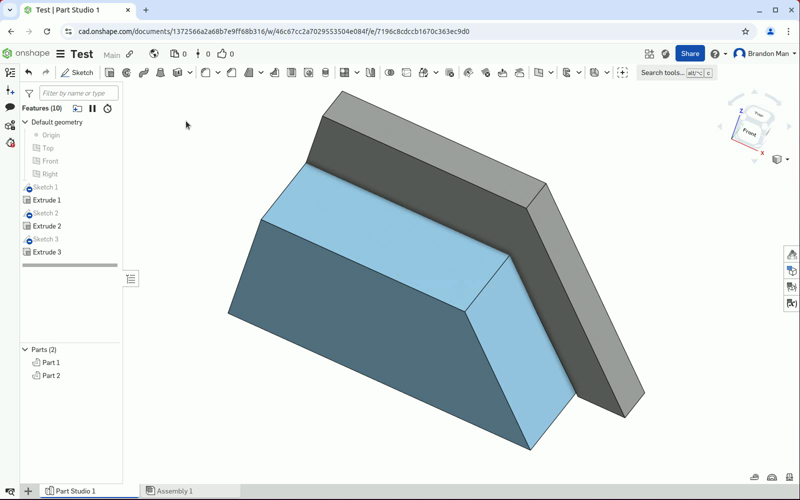
key(left, 2)
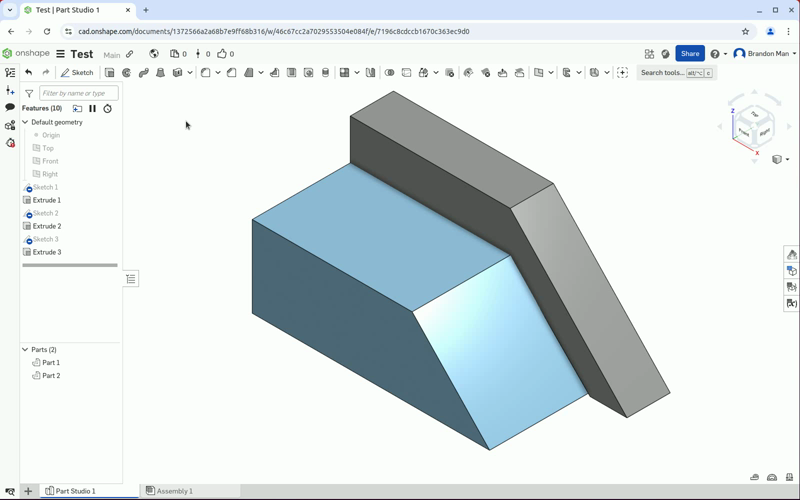
mouse_move(73, 189)
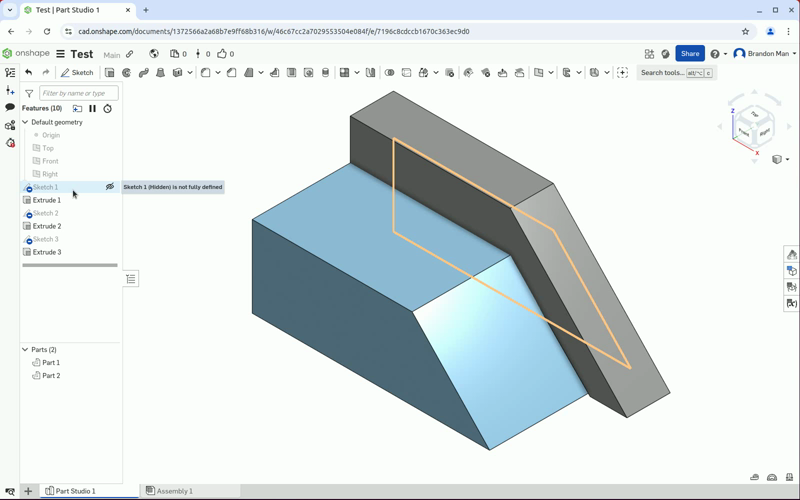
click(73, 189)